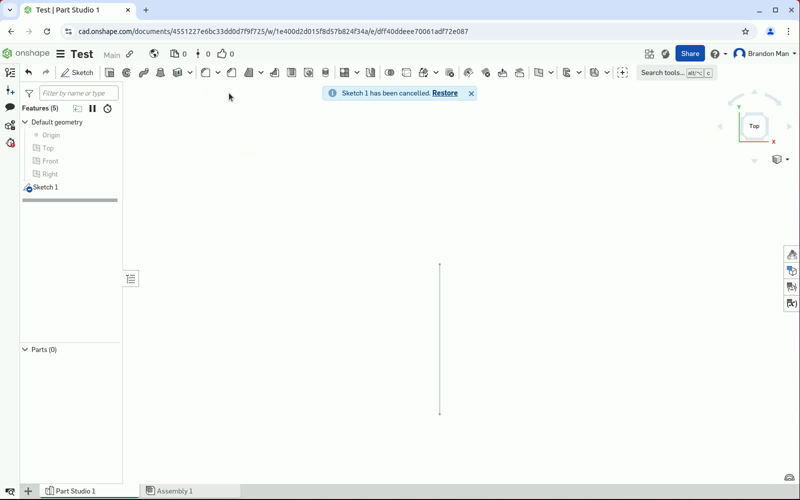
key(shift+h)
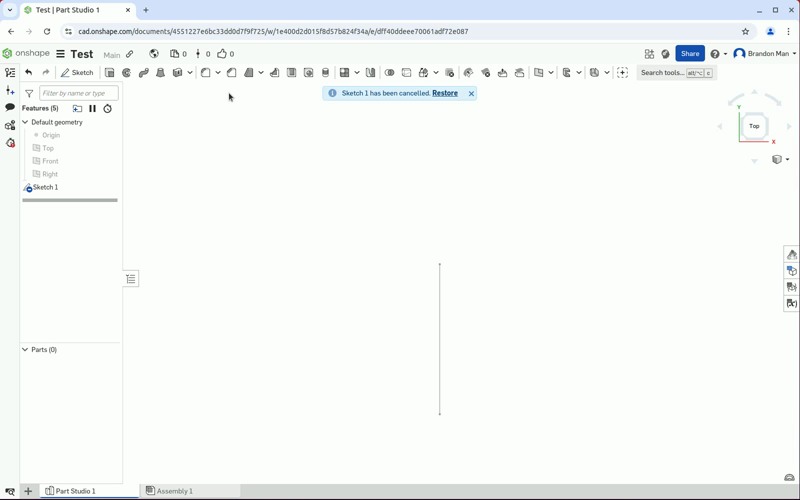
key(shift+s)
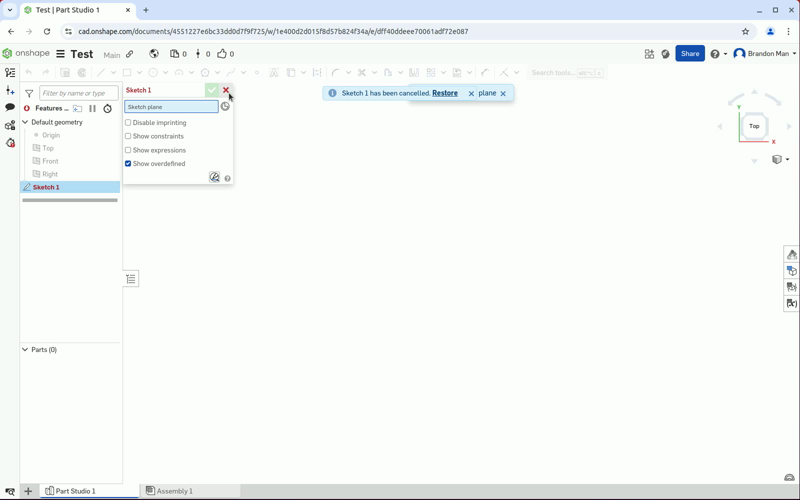
mouse_move(73, 150)
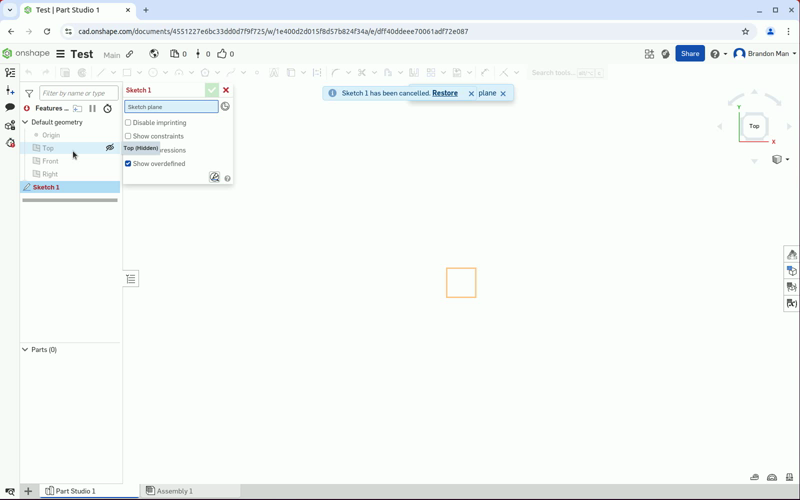
click(73, 150)
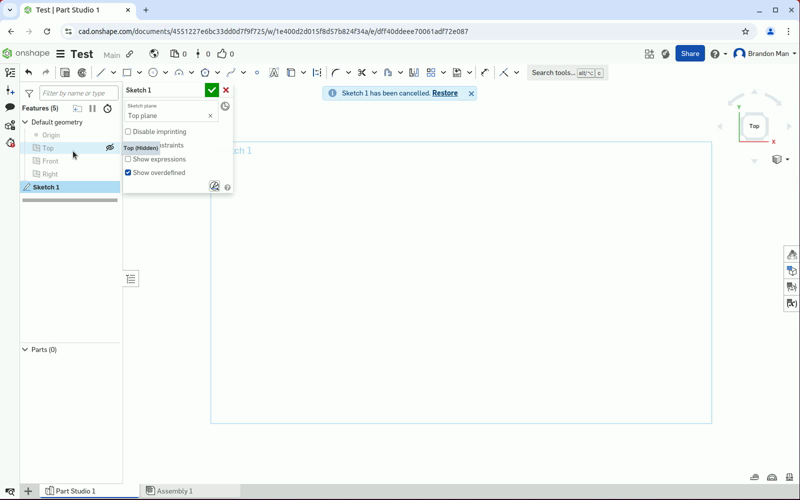
mouse_move(73, 352)
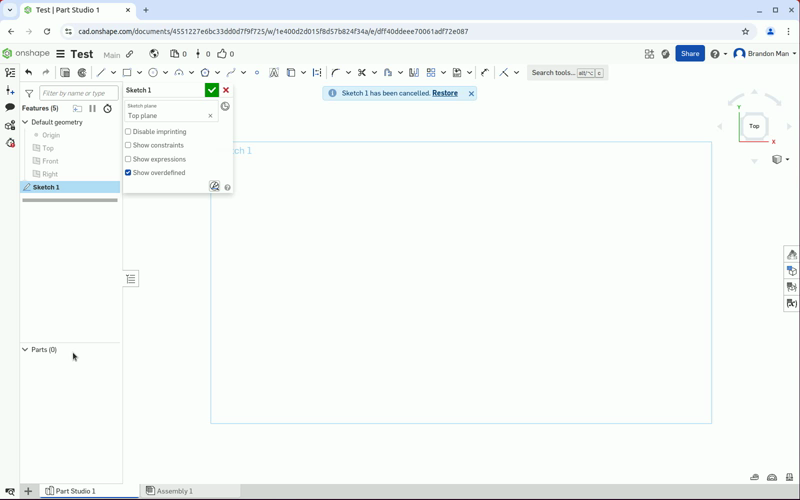
key(y)
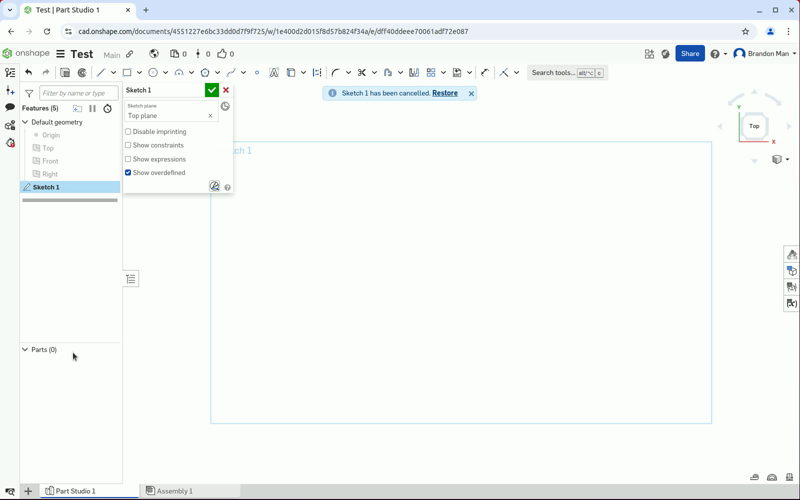
key(l)
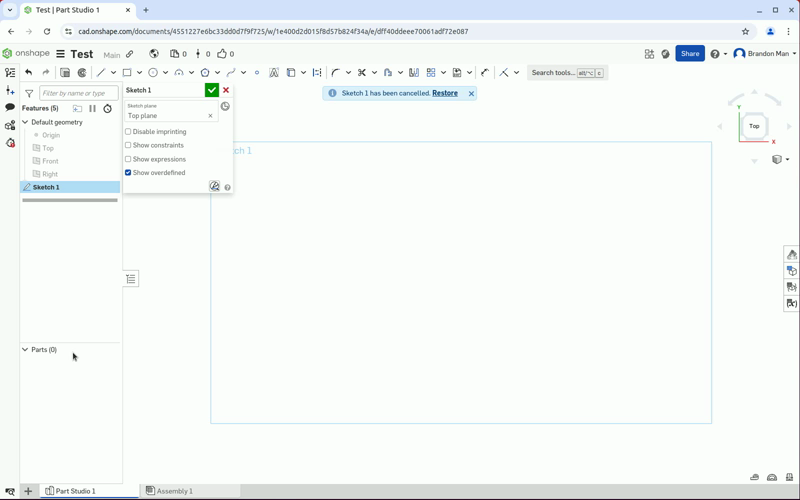
key_down(shift)
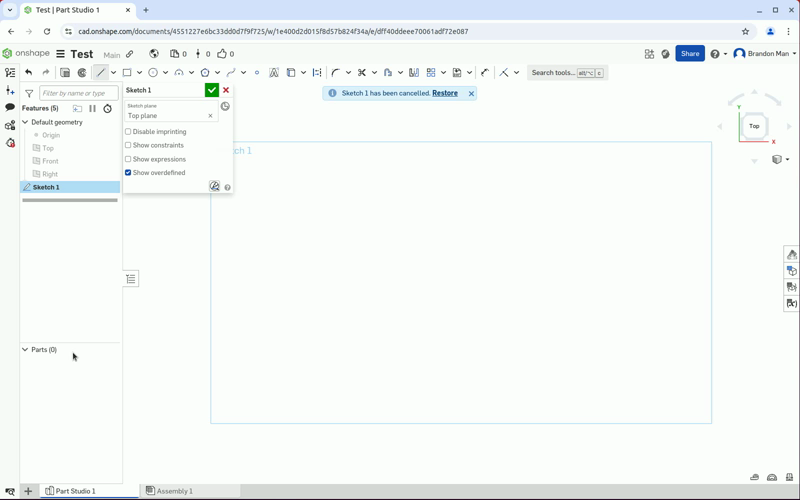
mouse_move(404, 290)
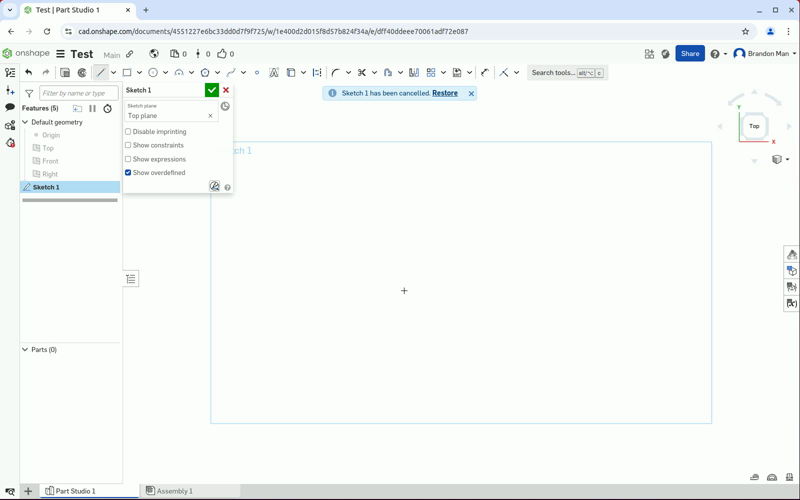
click(404, 290)
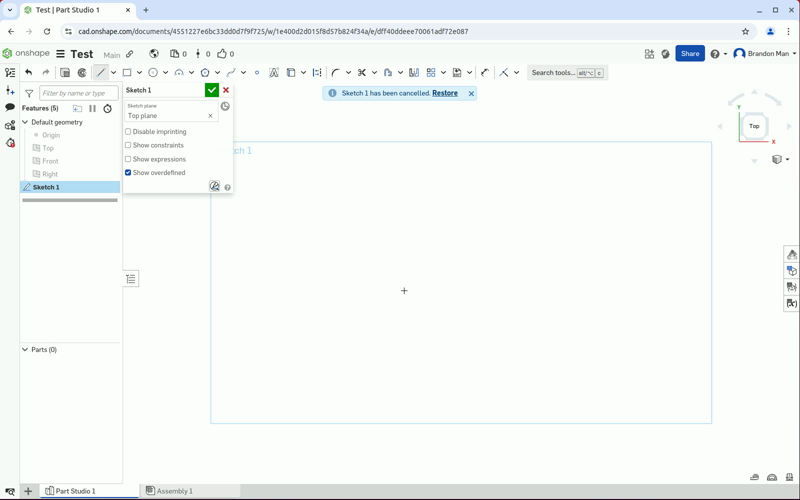
key_up(shift)
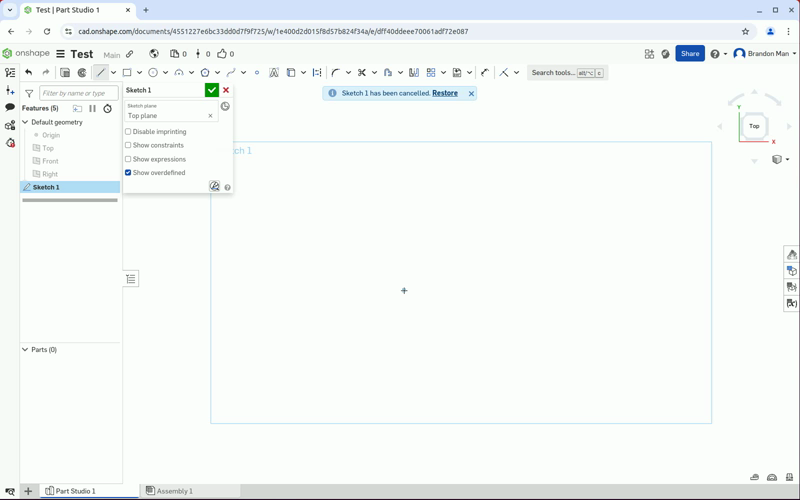
key_down(shift)
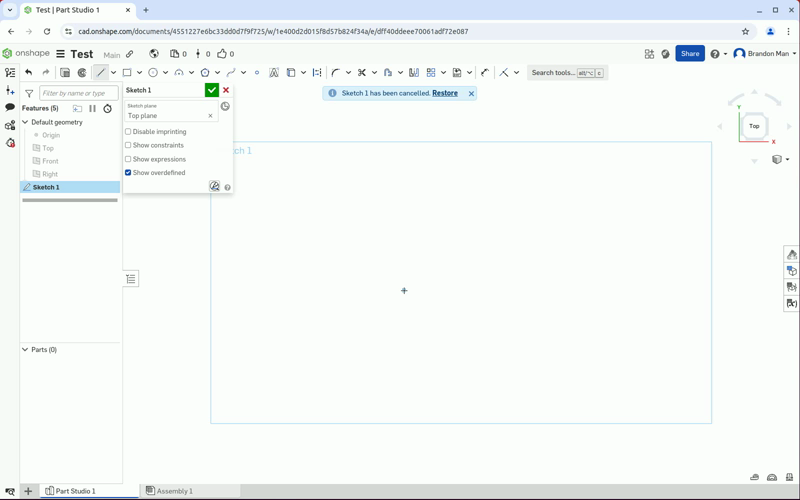
mouse_move(516, 290)
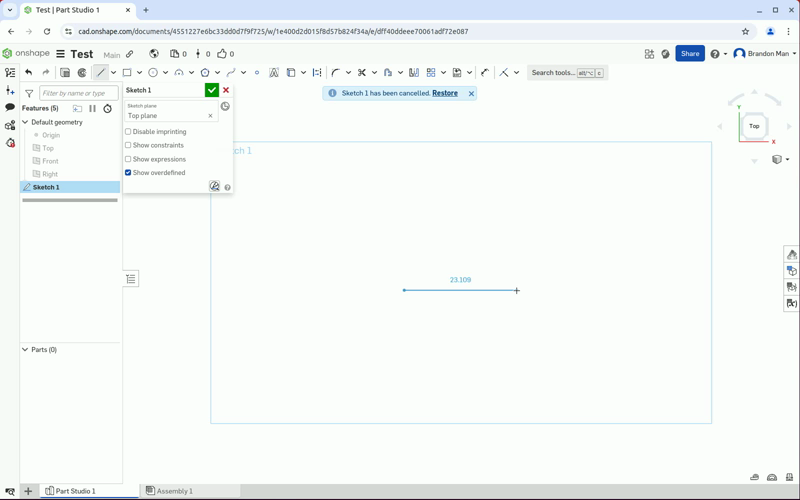
click(516, 290)
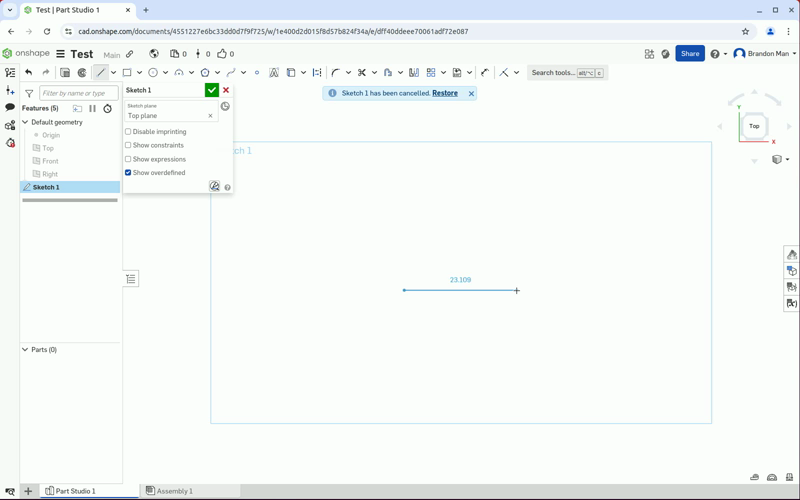
key_up(shift)
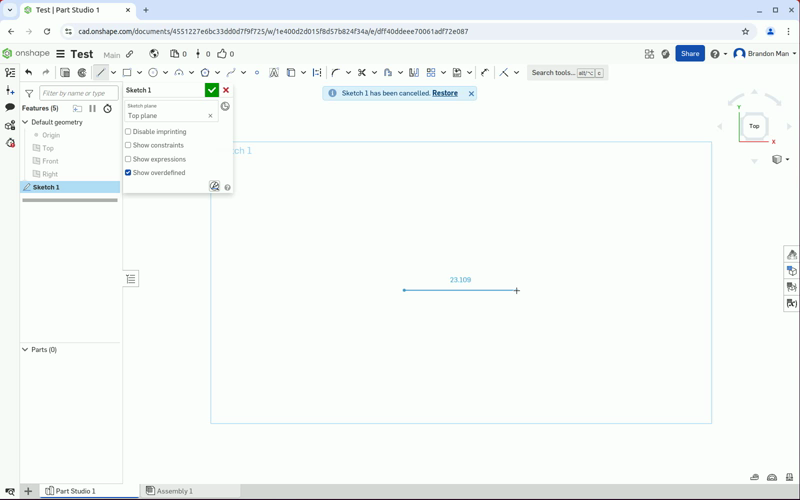
key_down(shift)
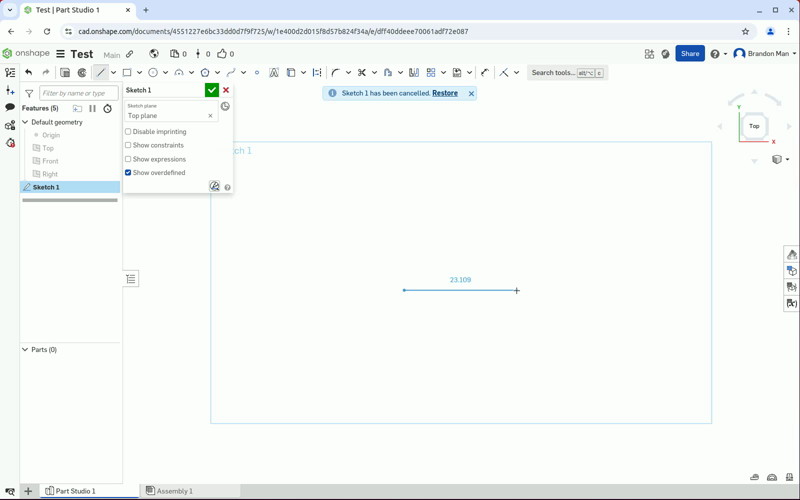
mouse_move(546, 290)
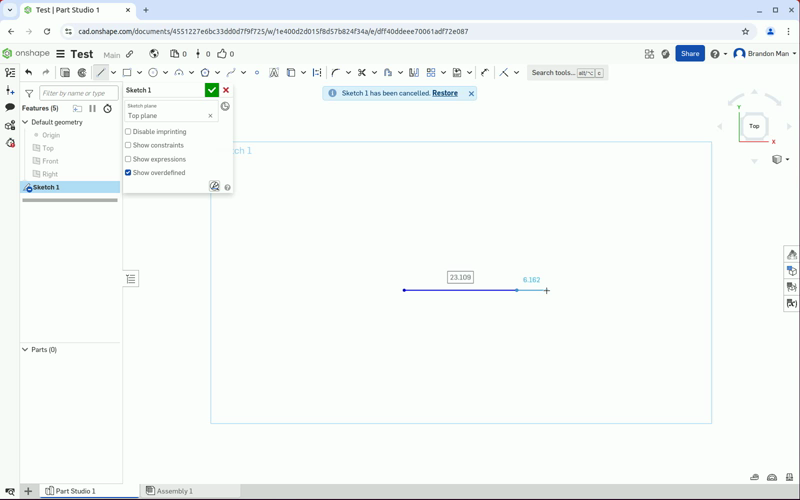
mouse_move(516, 276)
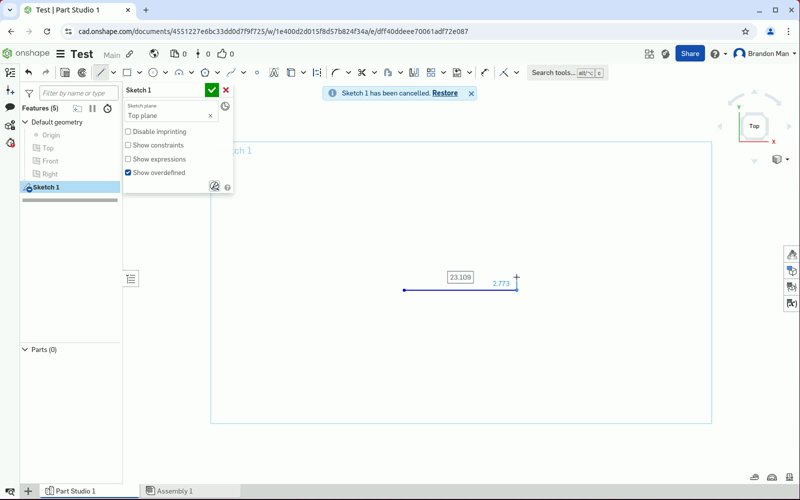
click(516, 276)
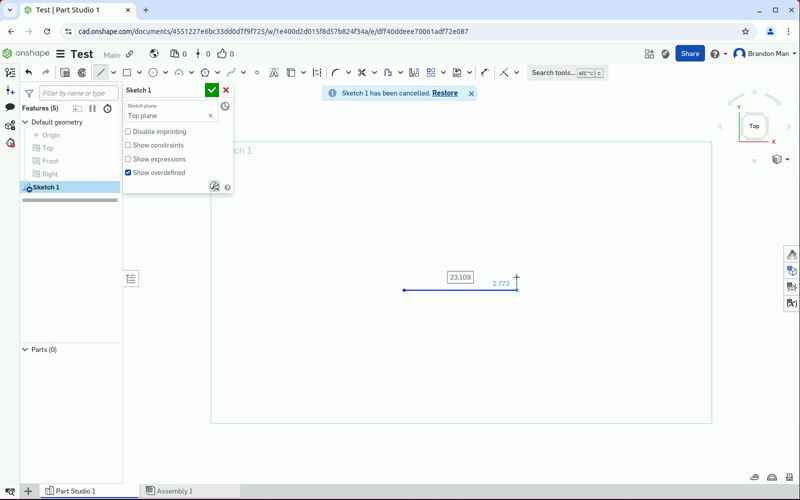
key_up(shift)
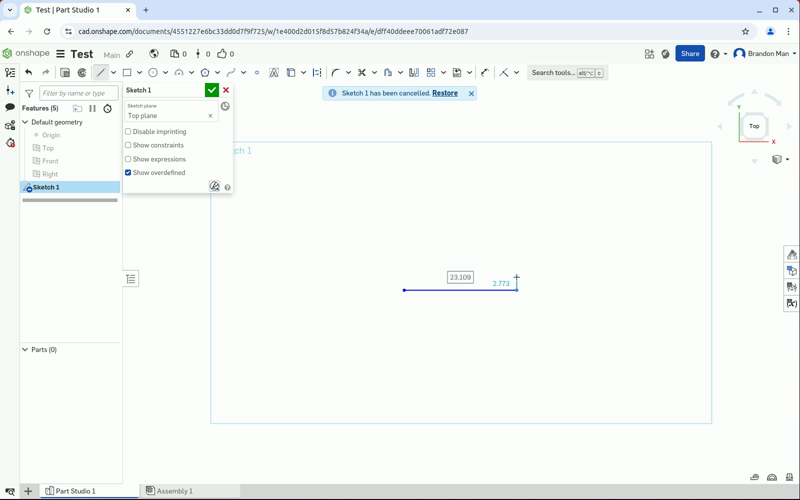
key_down(shift)
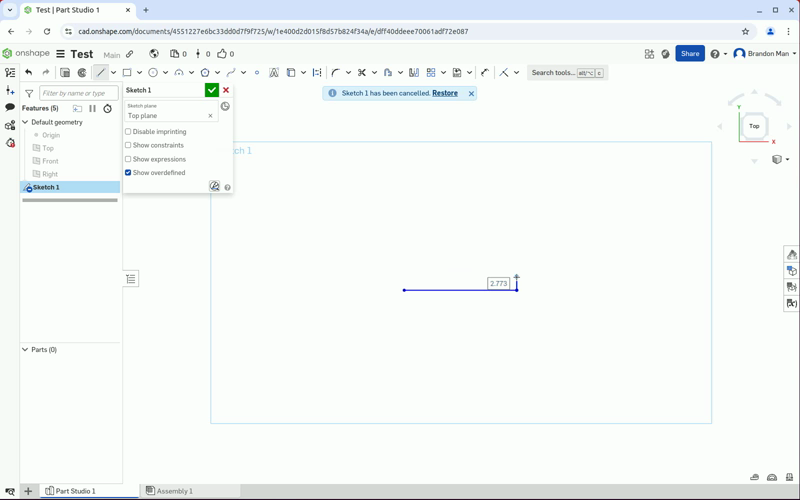
mouse_move(404, 276)
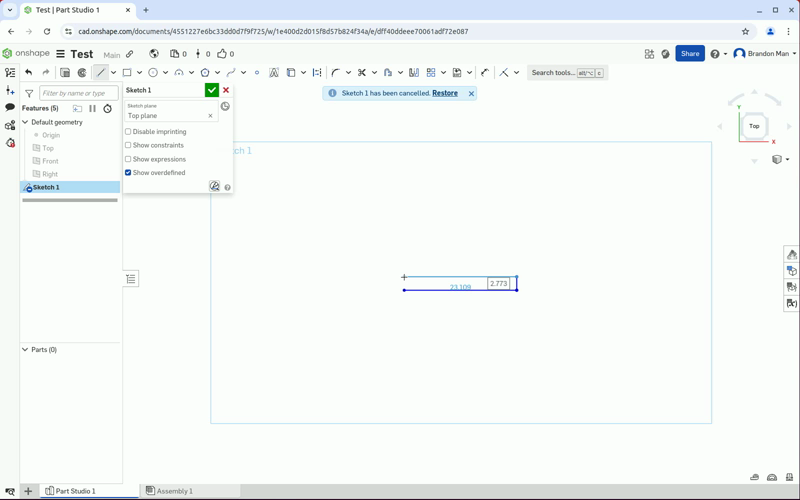
click(404, 276)
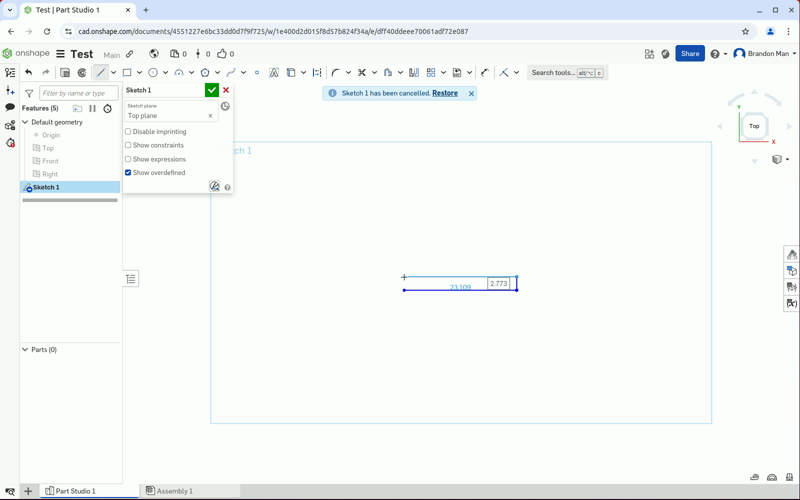
key_up(shift)
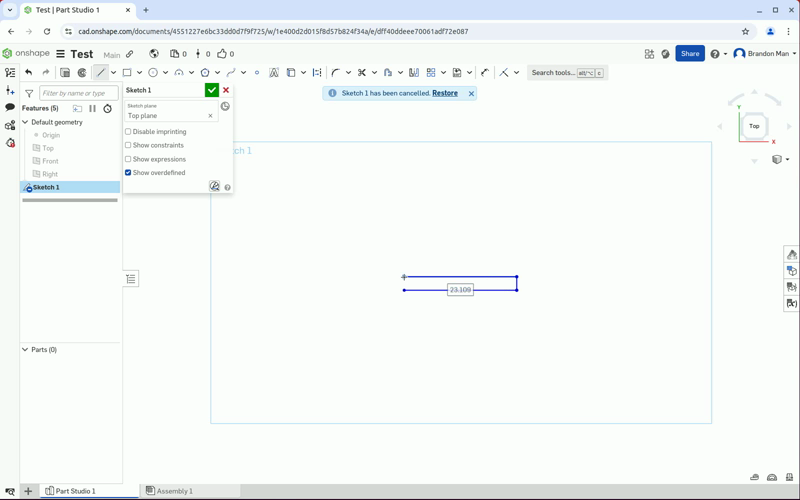
mouse_move(434, 276)
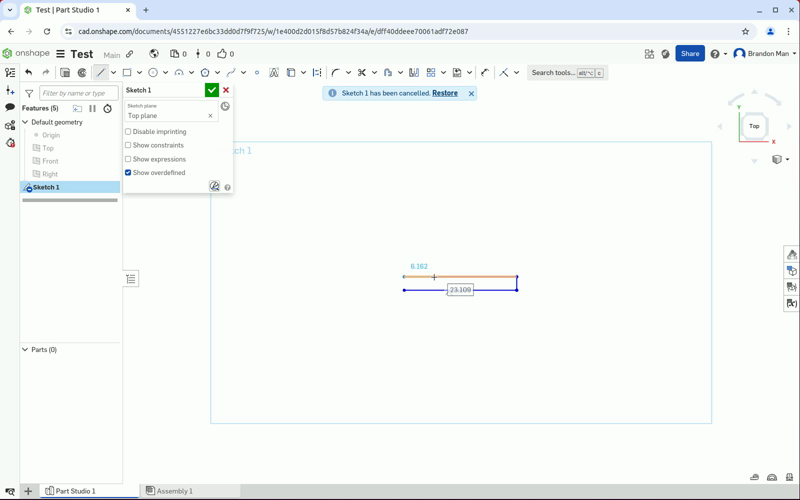
key_down(shift)
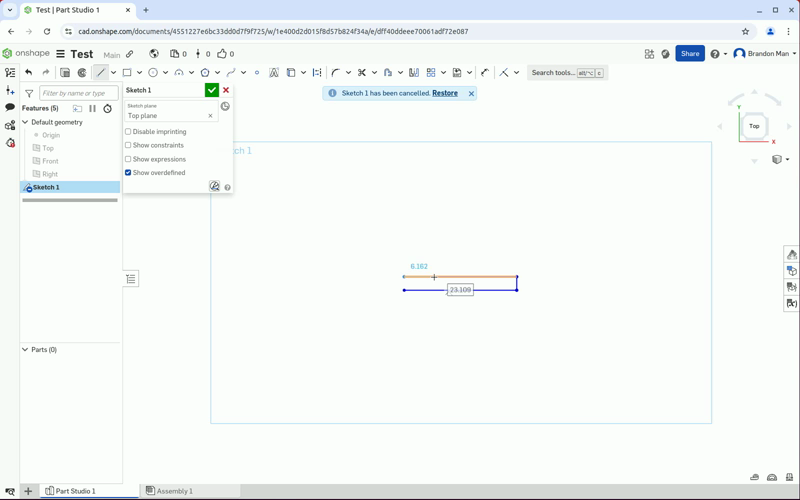
mouse_move(404, 290)
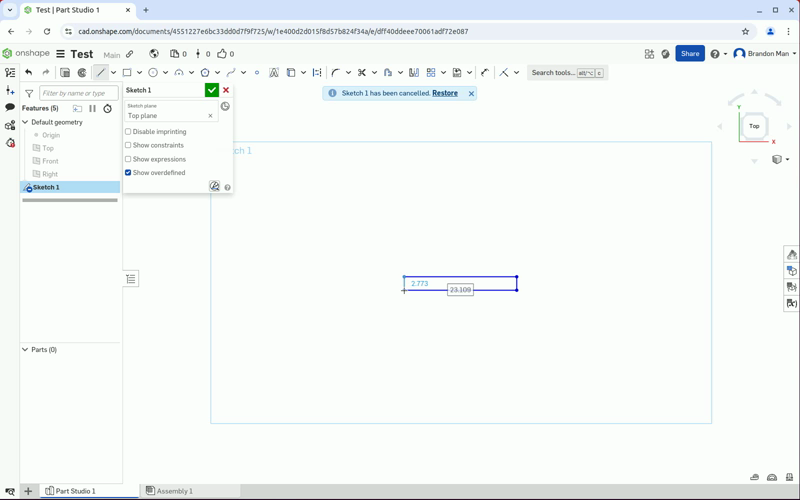
key_up(shift)
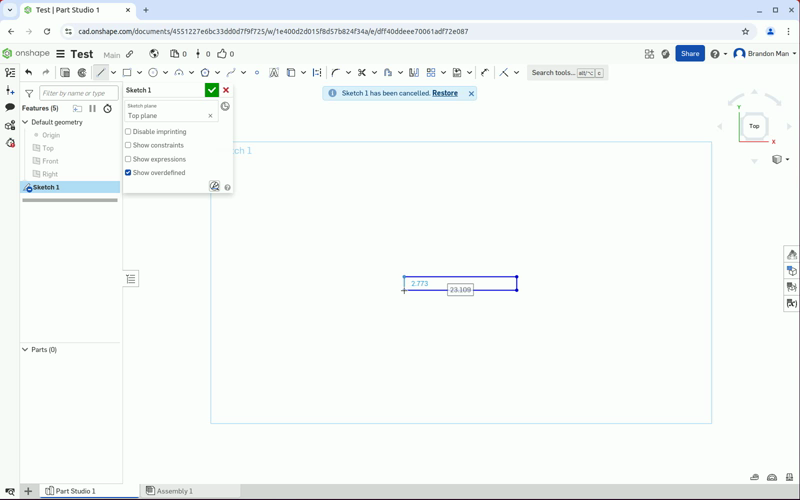
click(404, 290)
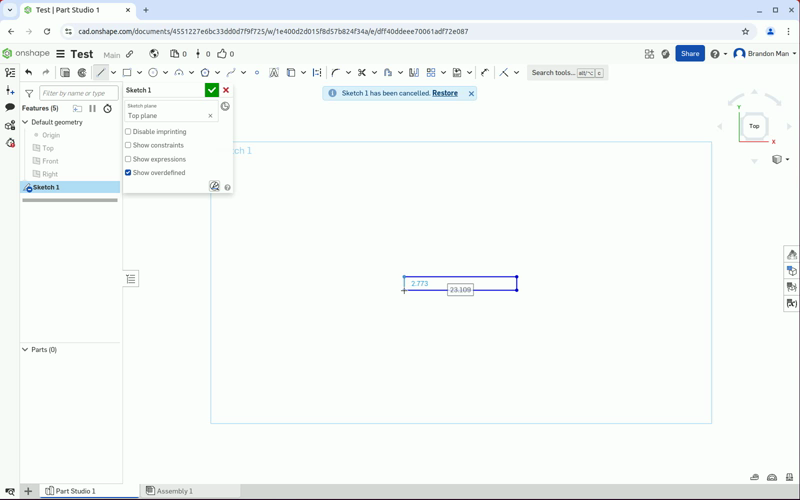
key(esc)
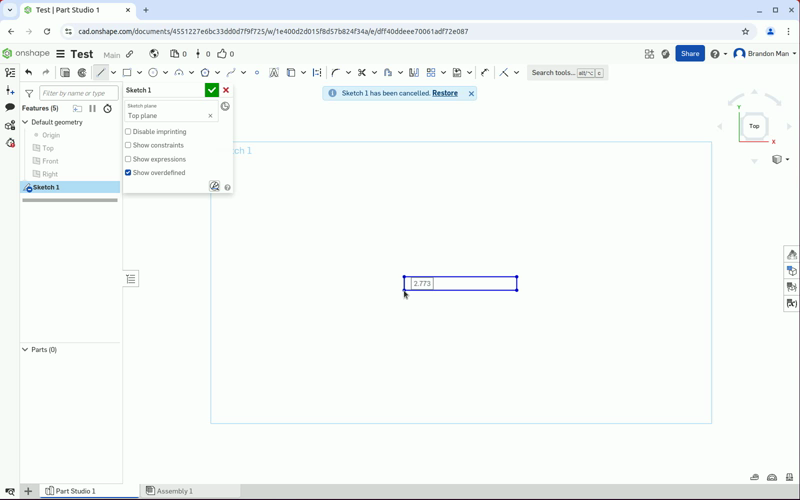
mouse_move(443, 285)
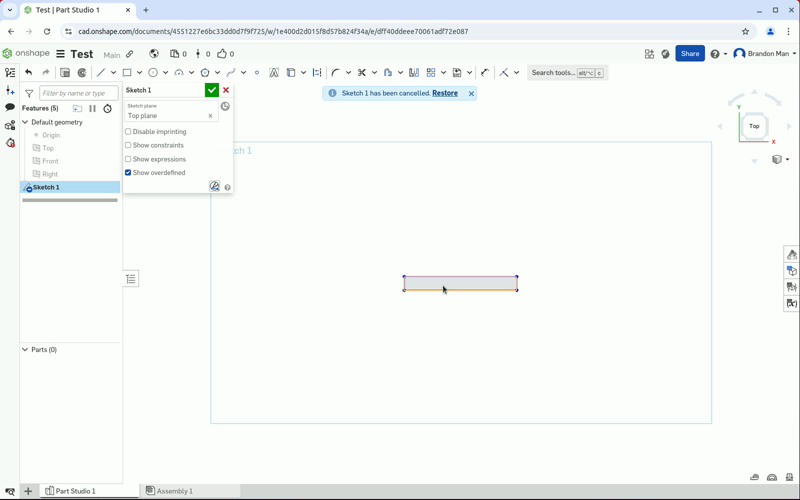
scroll(6)
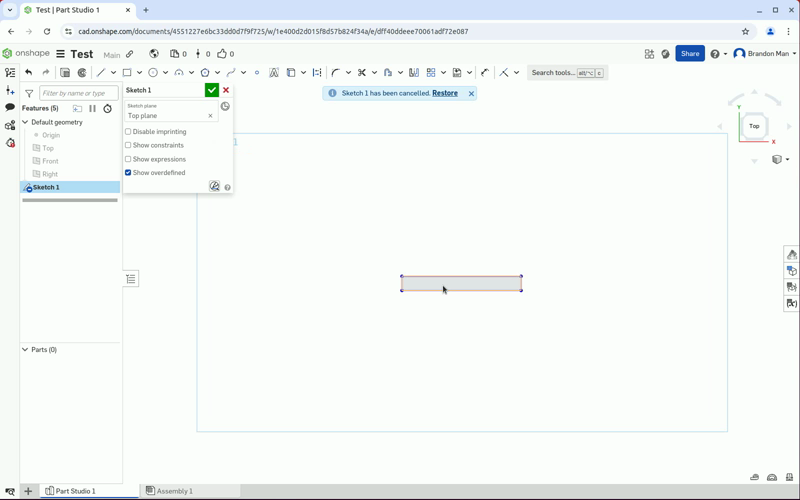
scroll(6)
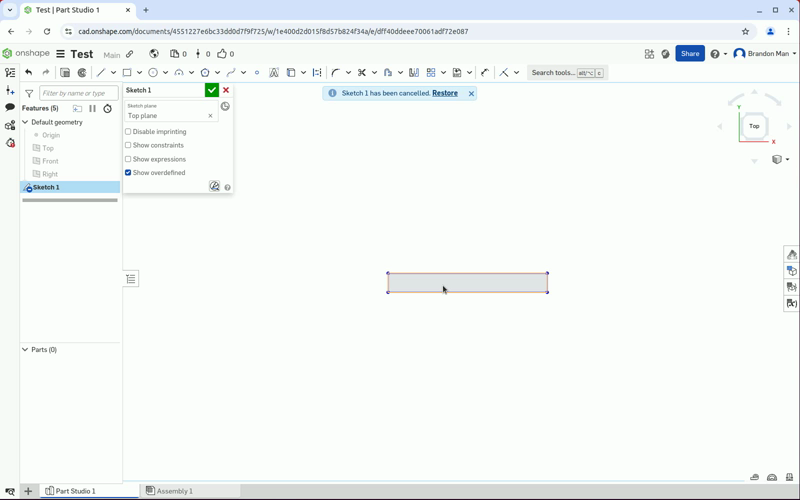
scroll(6)
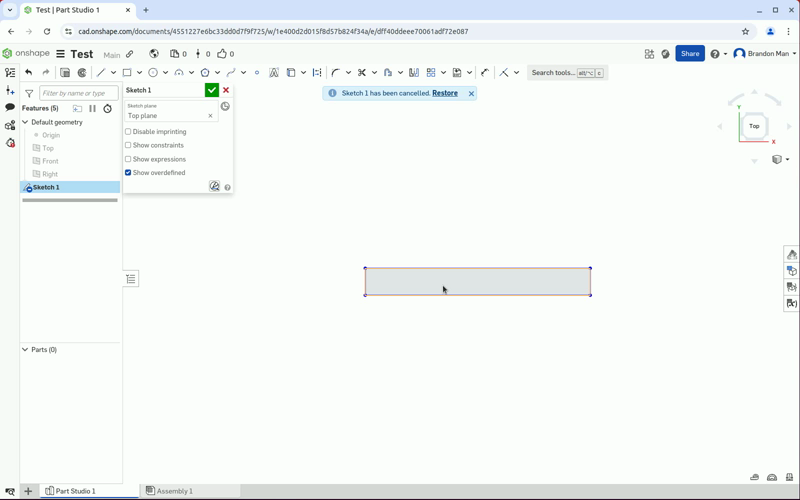
scroll(6)
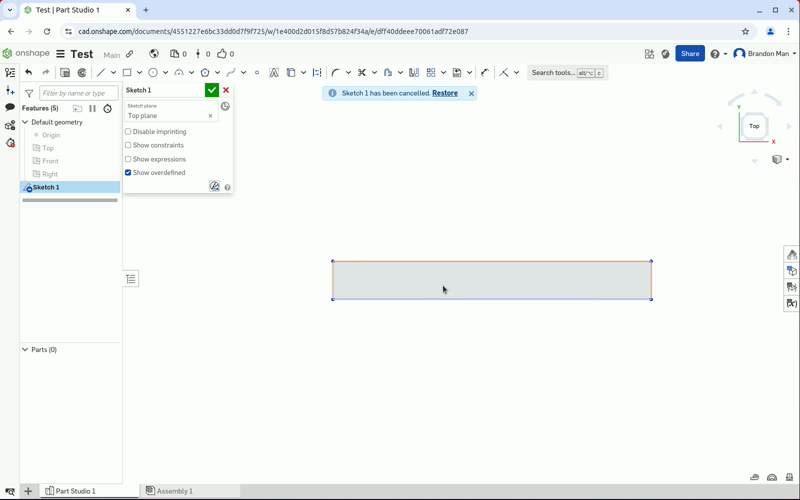
scroll(6)
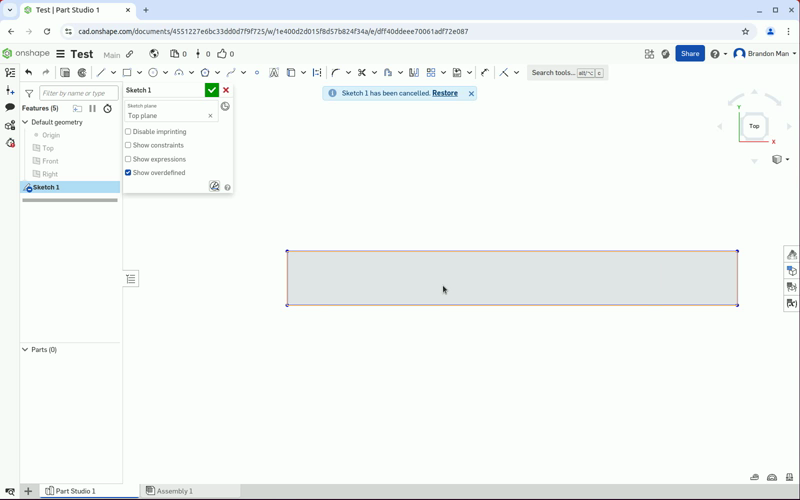
scroll(6)
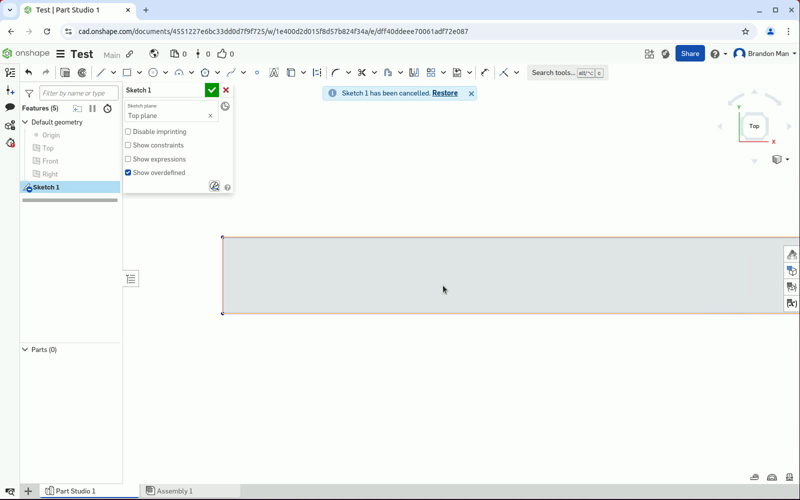
scroll(6)
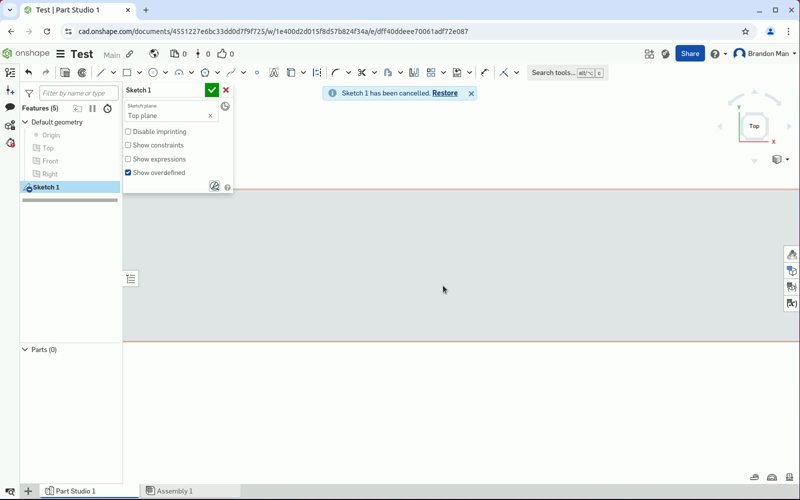
click(443, 285)
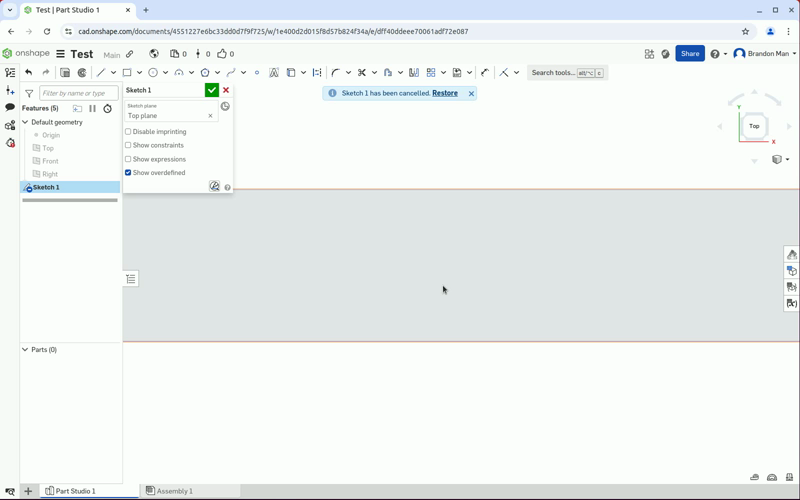
scroll(-6)
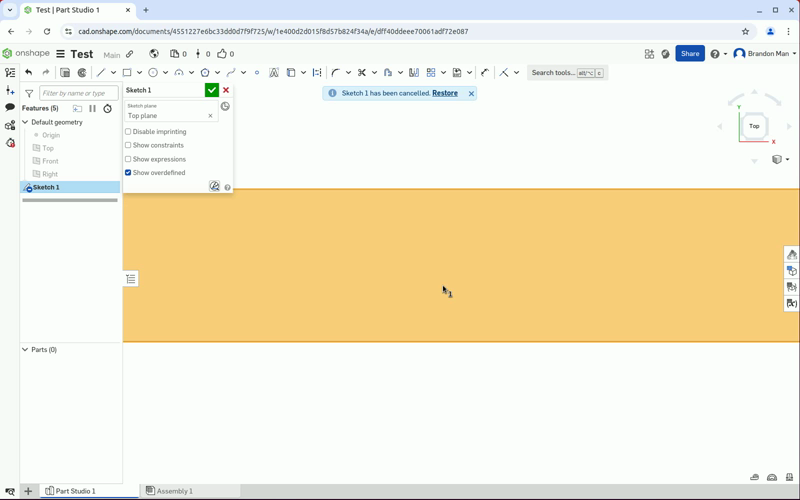
scroll(-6)
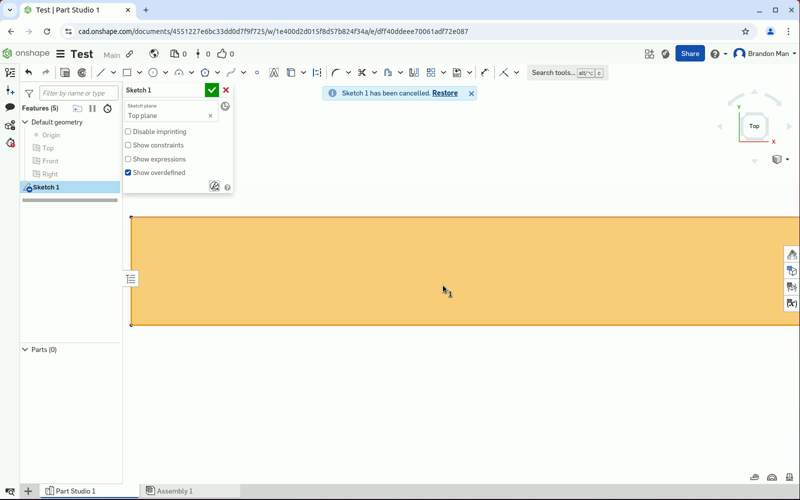
scroll(-6)
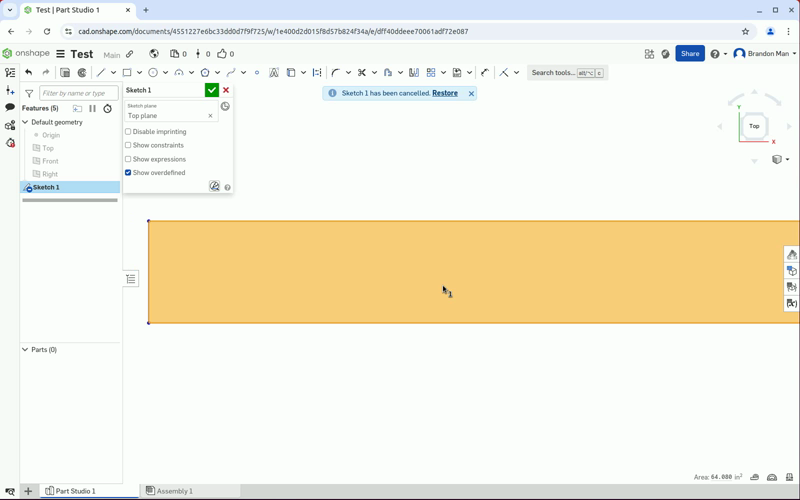
scroll(-6)
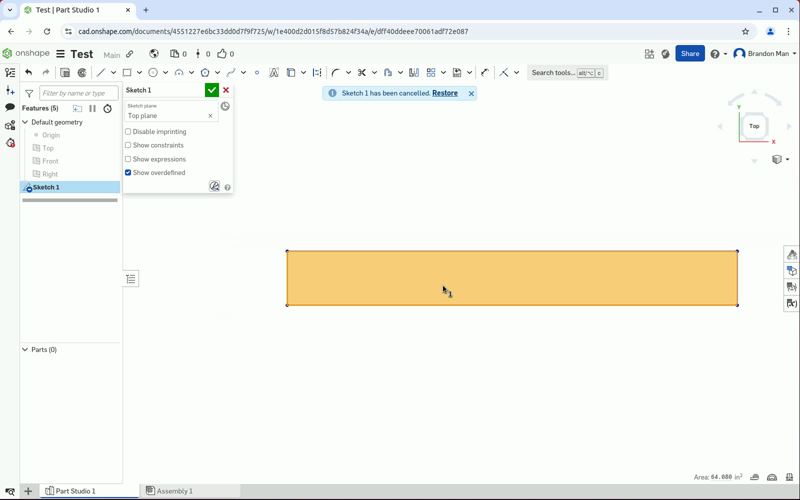
scroll(-6)
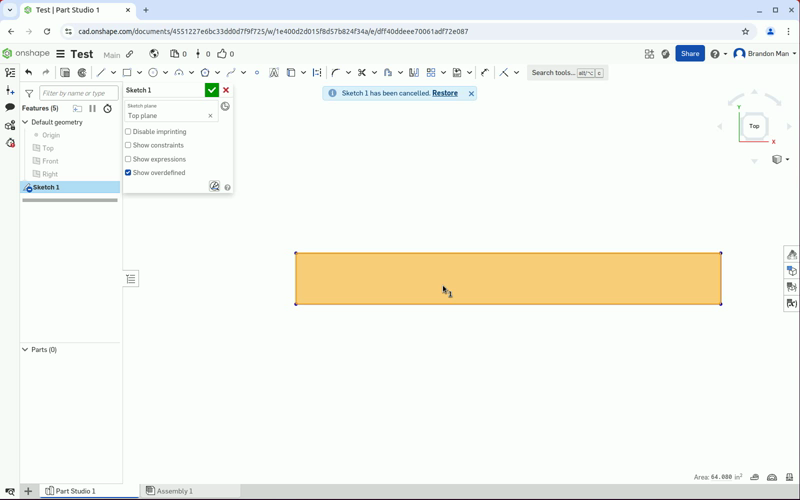
scroll(-6)
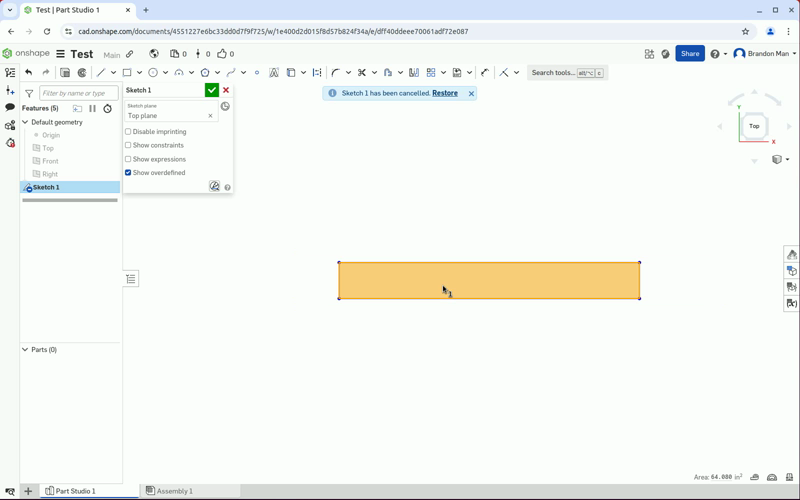
scroll(-6)
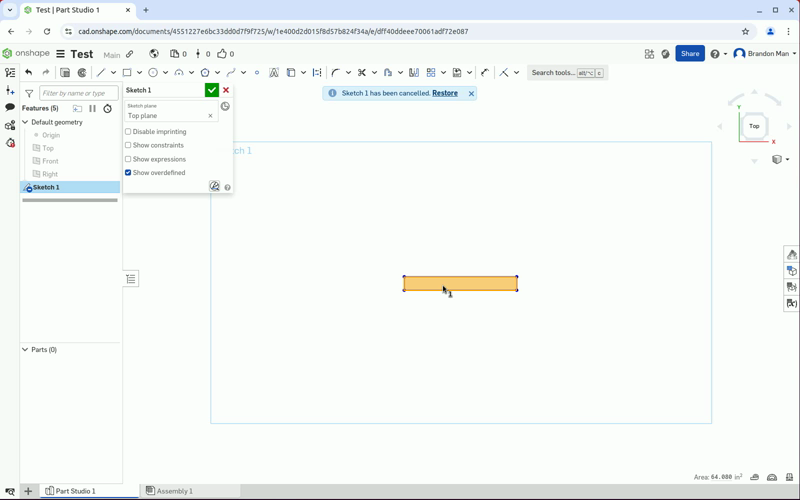
mouse_move(73, 352)
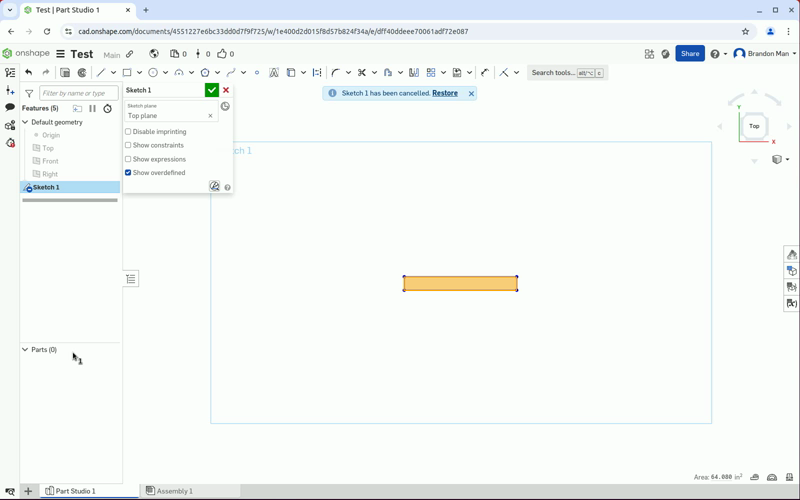
key(shift+y)
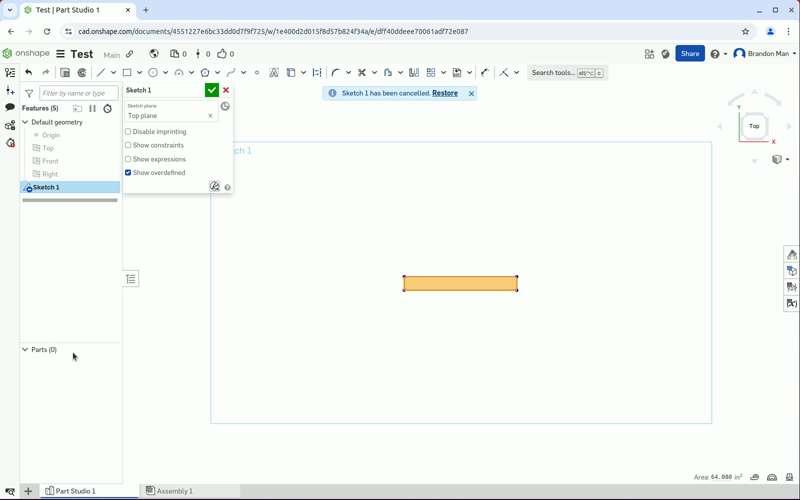
key(shift+e)
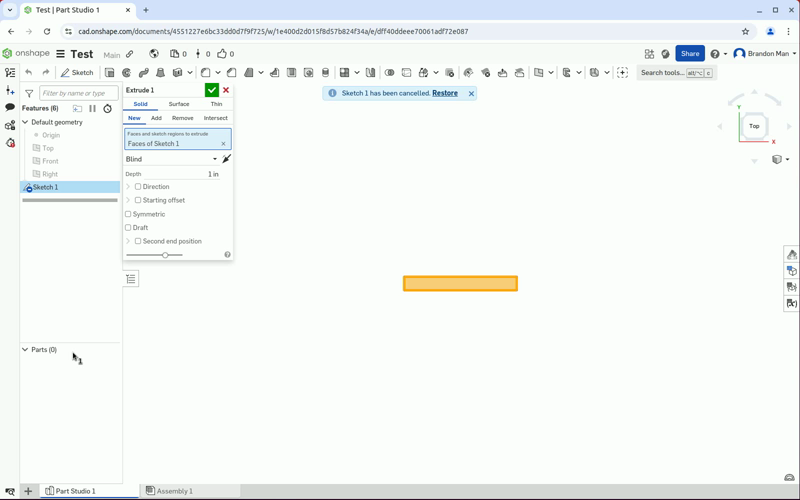
mouse_move(143, 106)
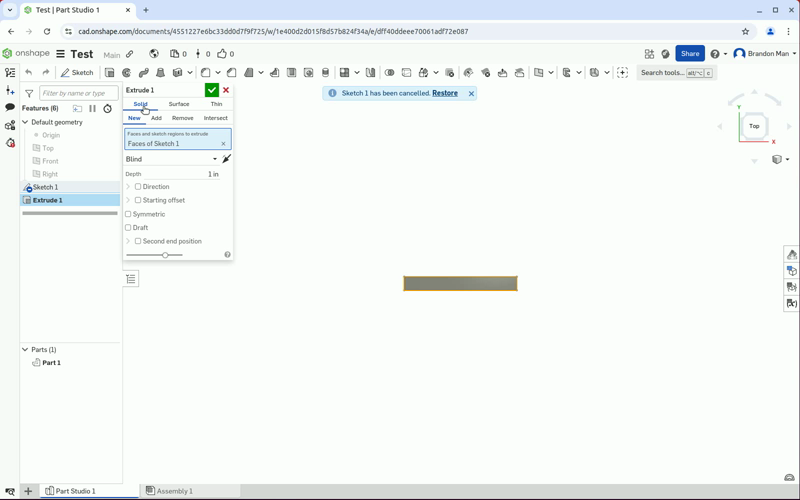
click(143, 106)
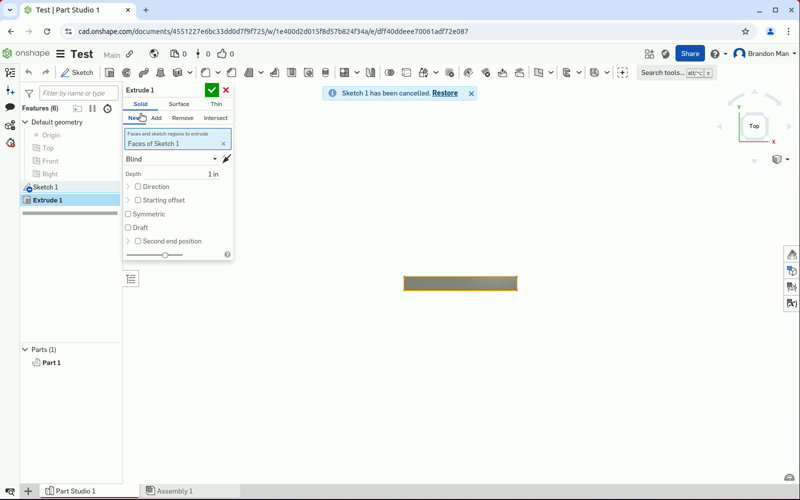
mouse_move(137, 120)
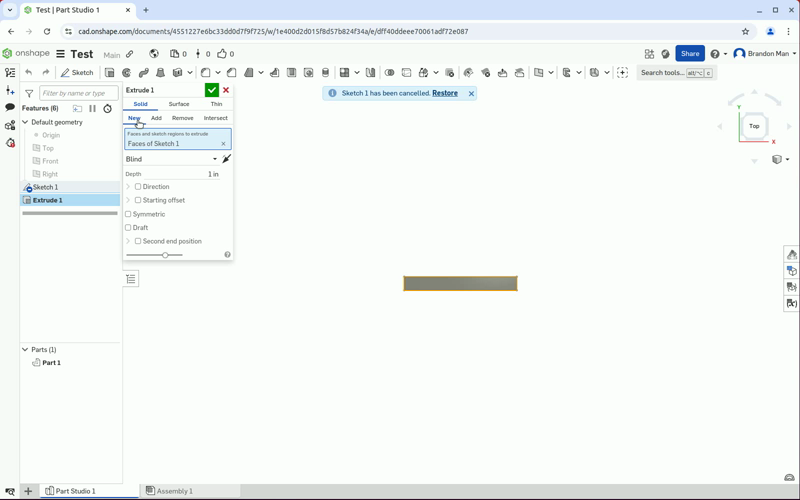
click(137, 120)
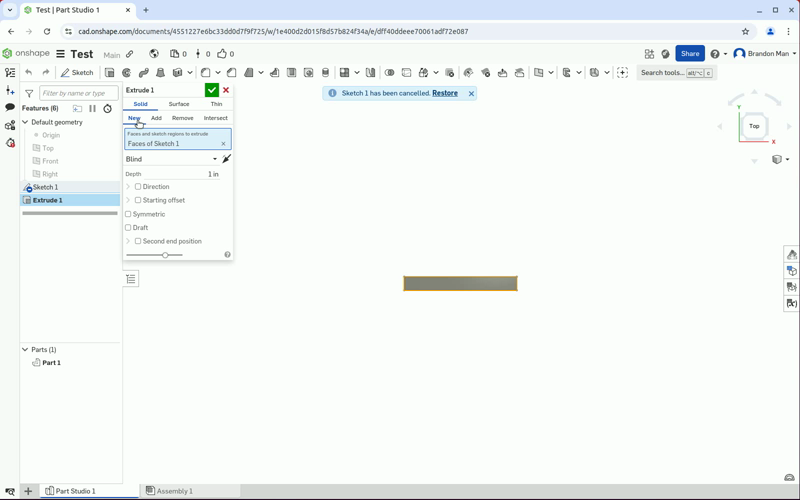
key(tab, 4)
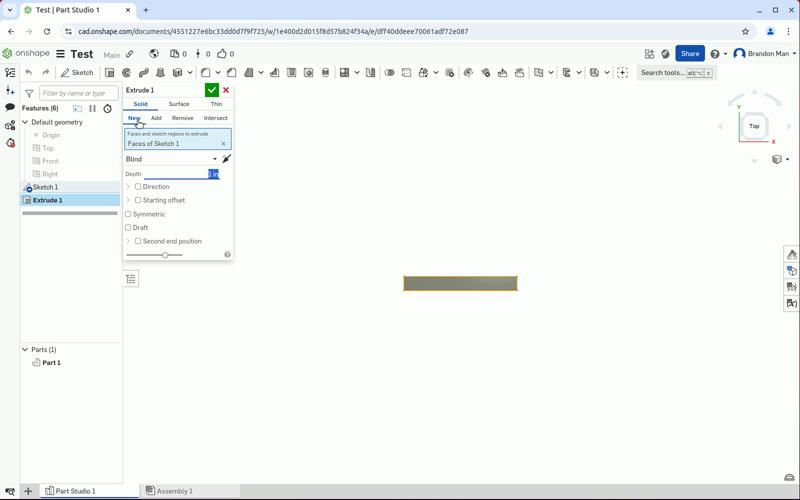
text(23.108)
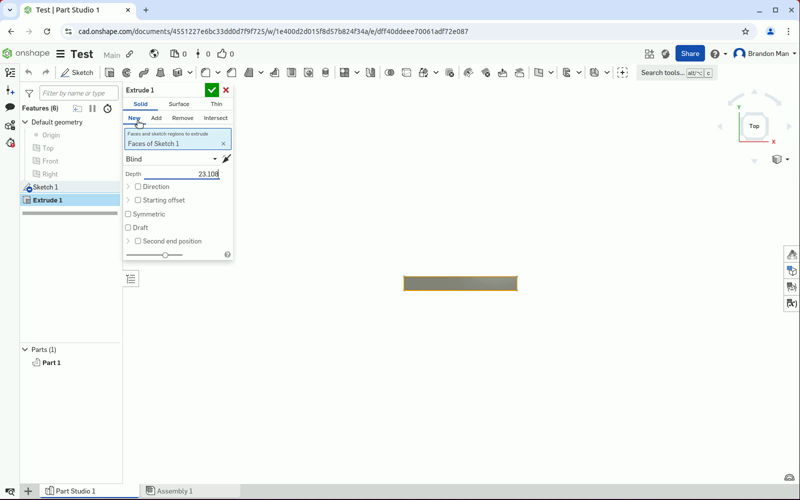
key(enter)
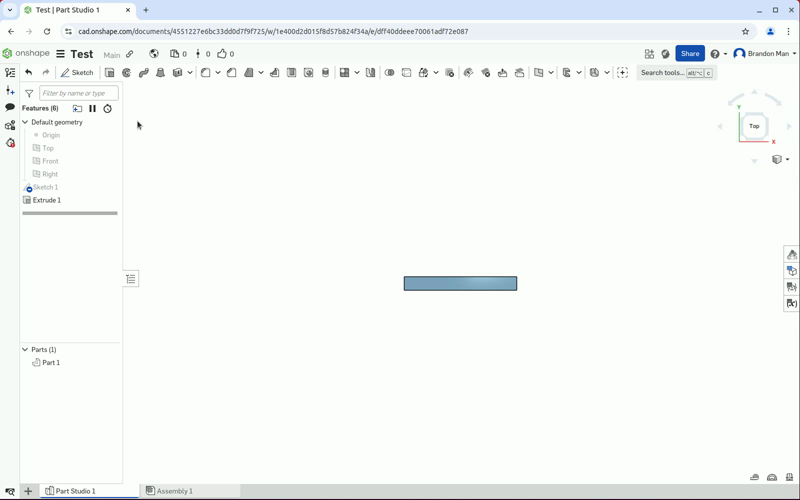
key(shift+h)
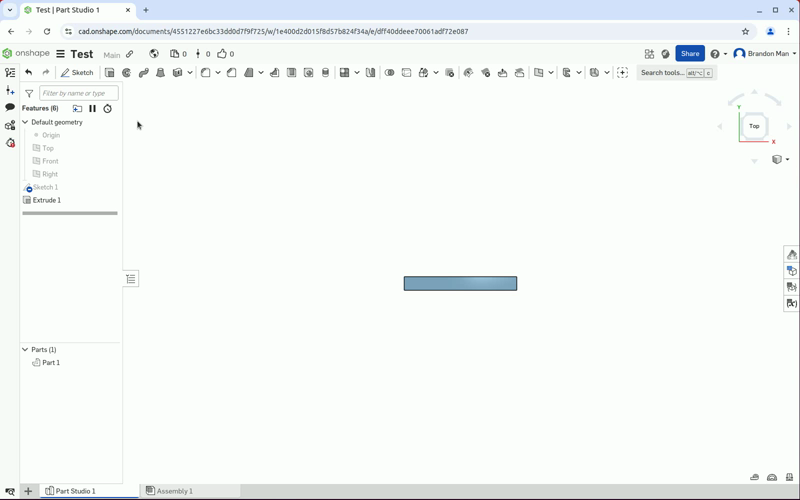
key(shift+h)
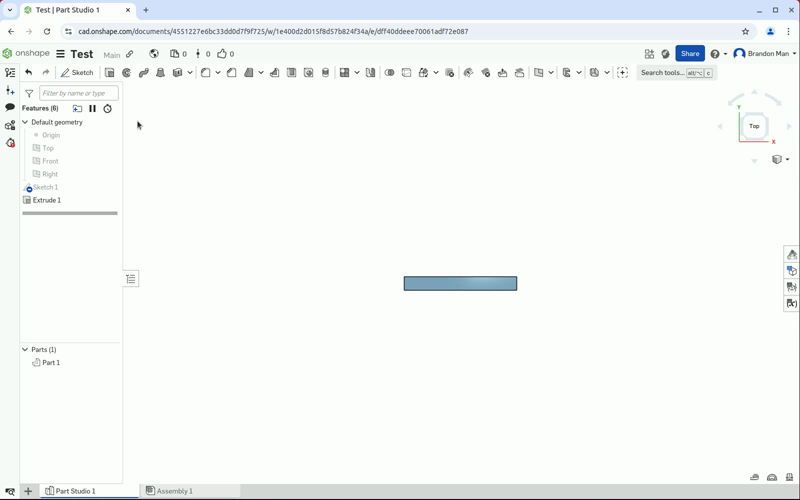
mouse_move(73, 189)
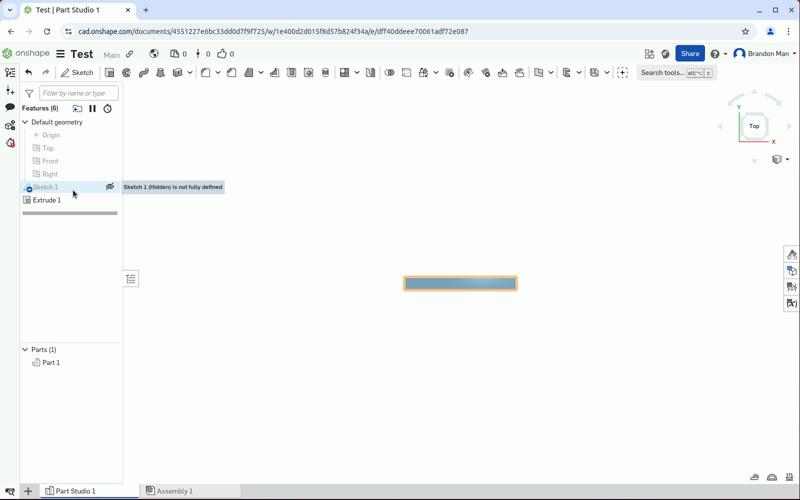
click(73, 189)
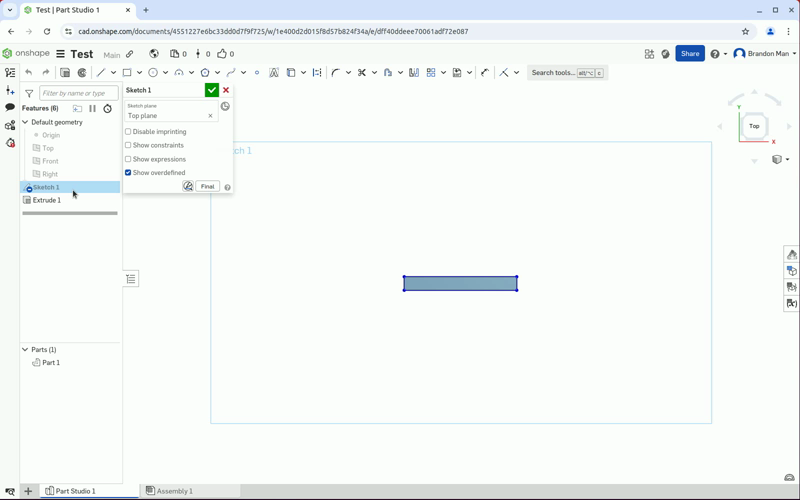
mouse_move(229, 92)
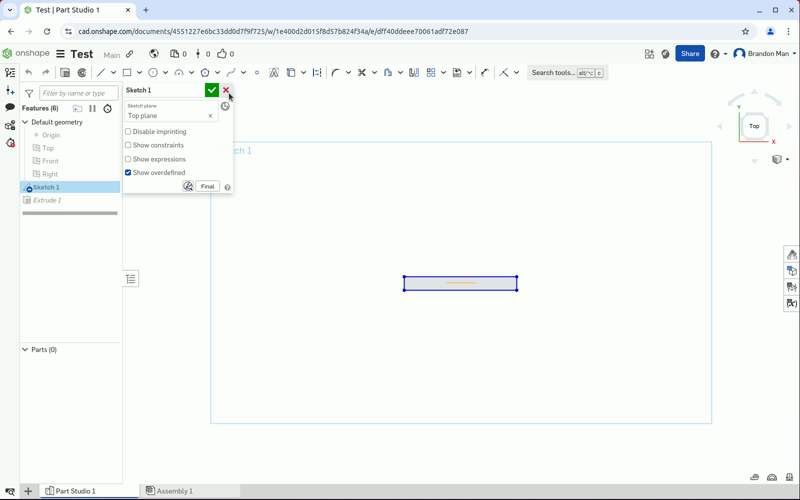
click(229, 92)
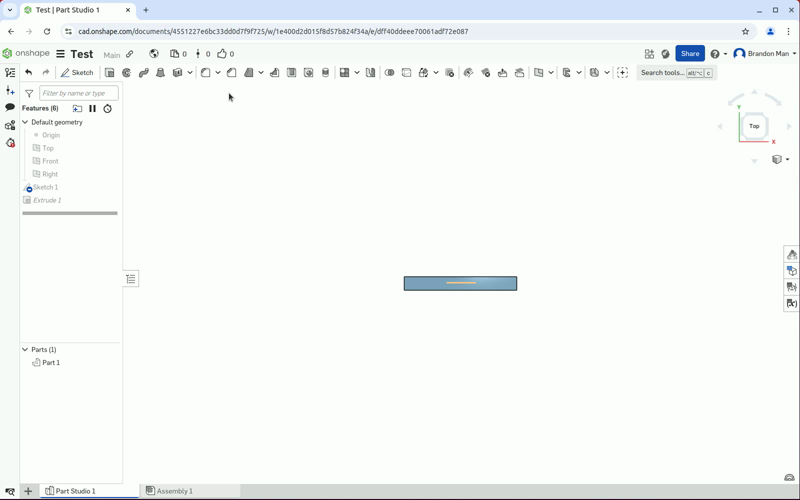
mouse_move(73, 352)
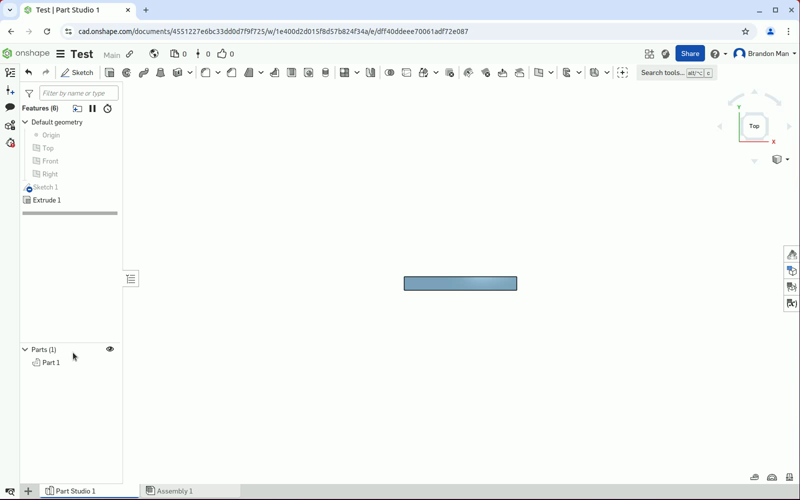
key(y)
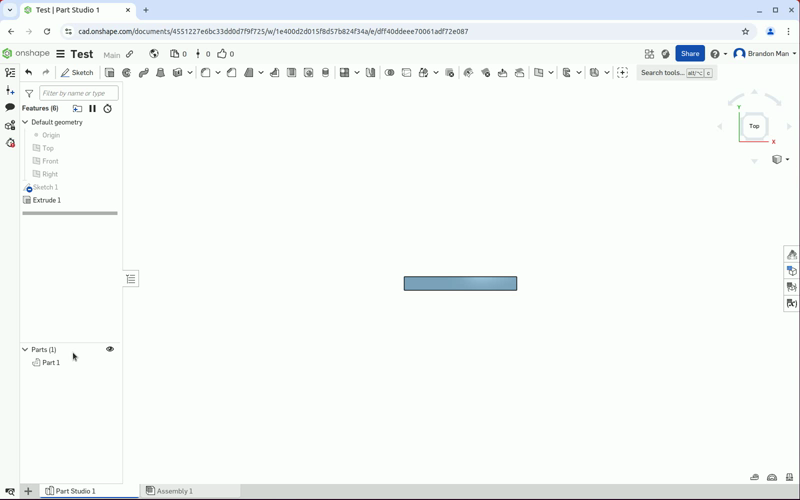
key(shift+p)
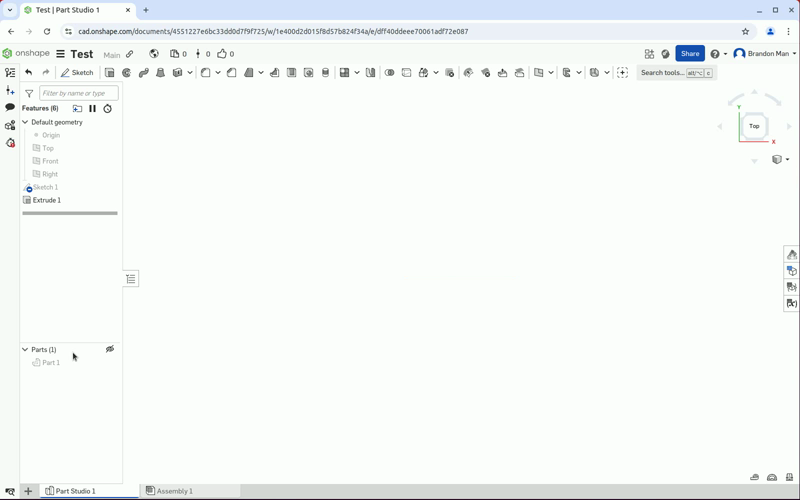
key(space)
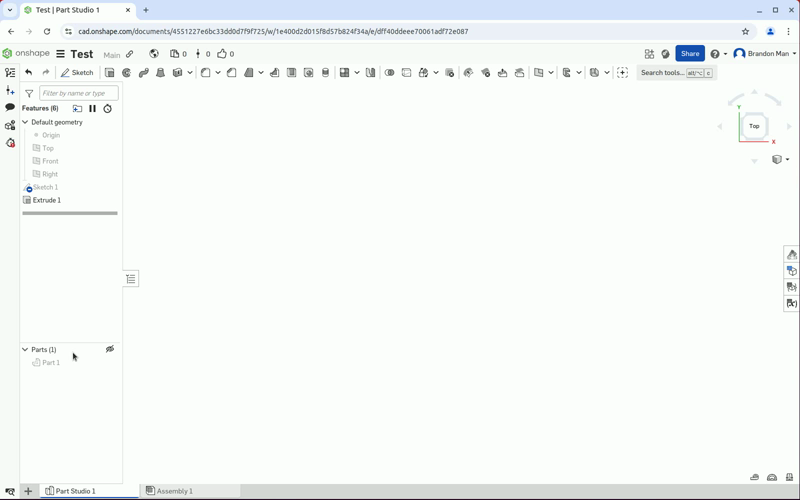
key_down(shift)
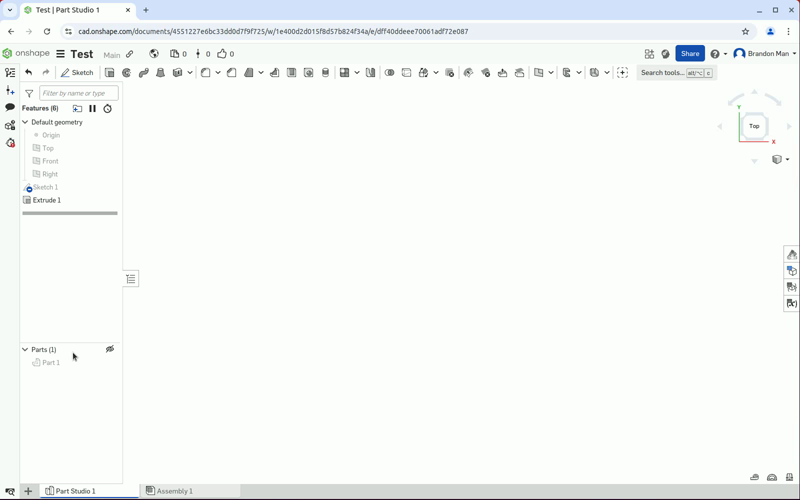
key(up)
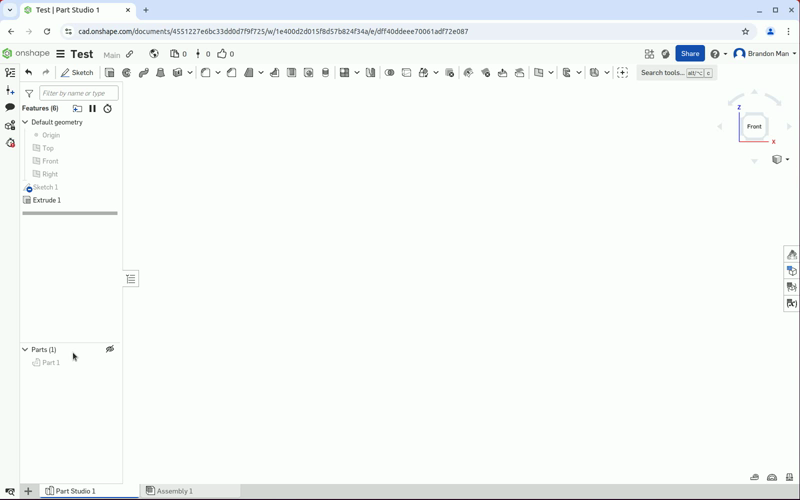
key_up(shift)
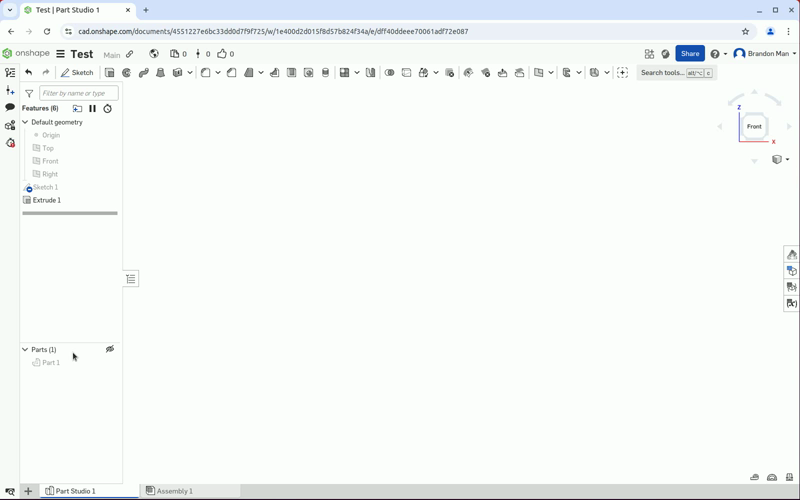
mouse_move(73, 352)
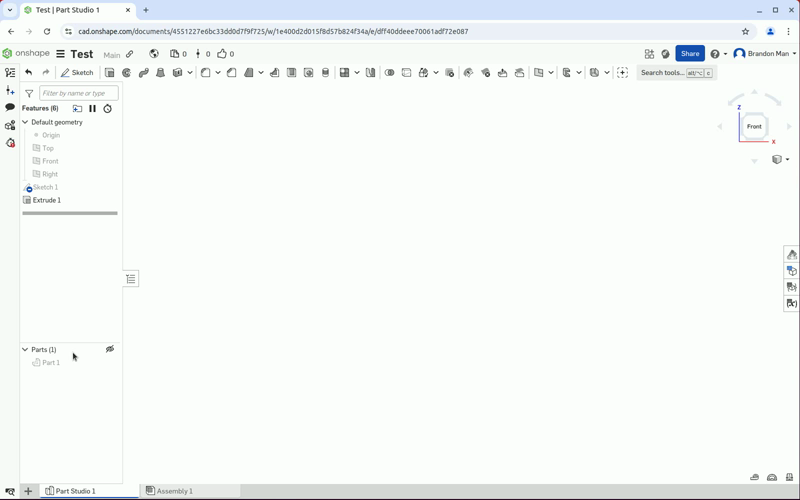
key(shift+y)
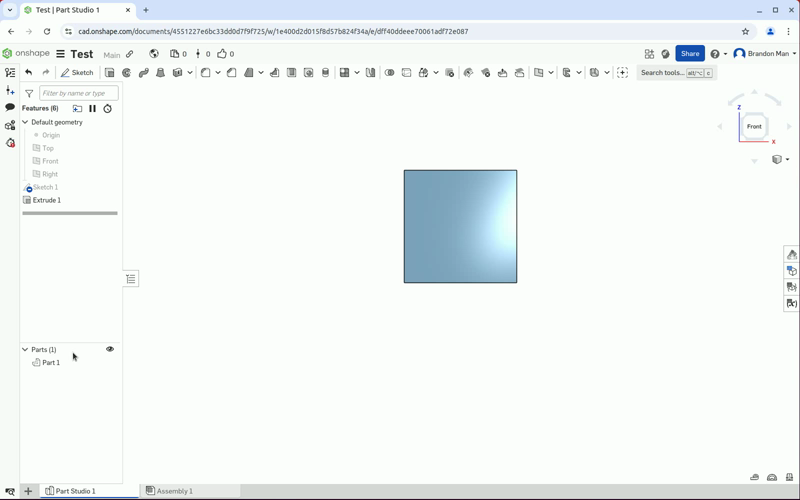
mouse_move(541, 75)
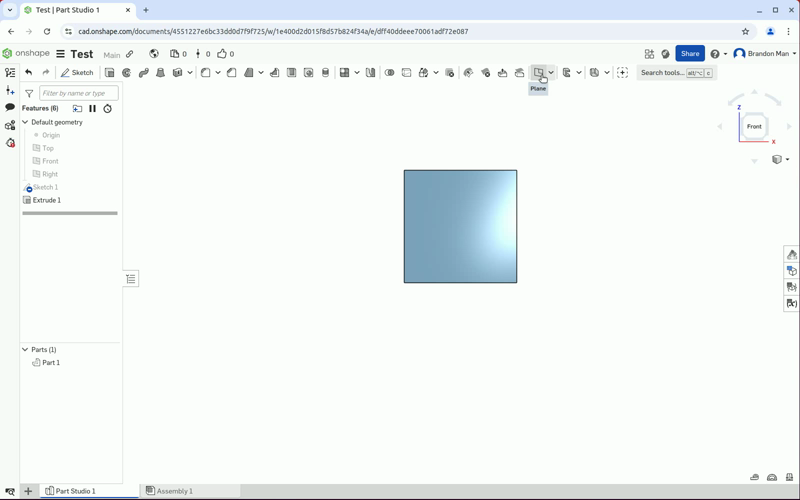
click(541, 75)
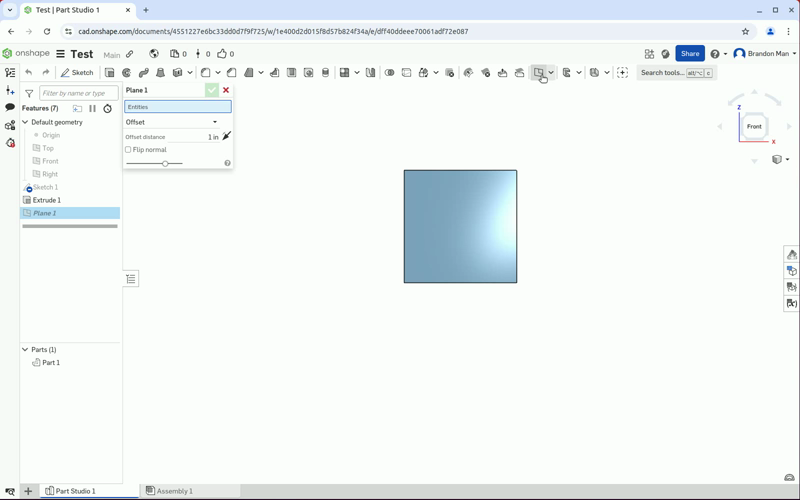
mouse_move(73, 163)
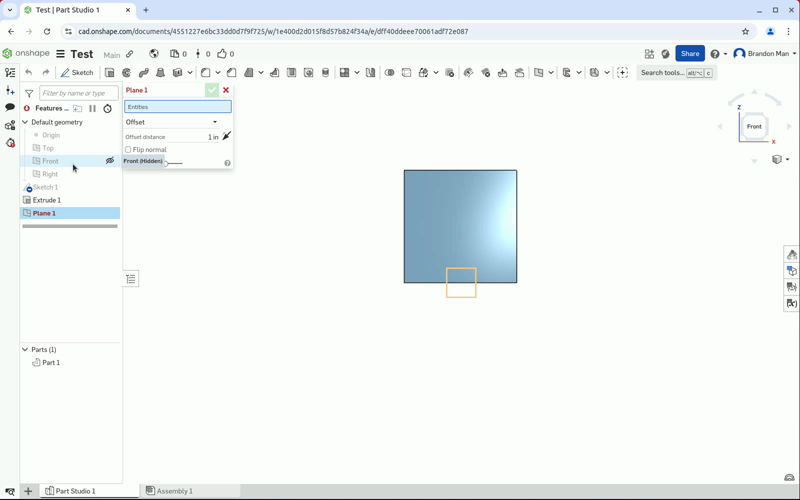
click(73, 163)
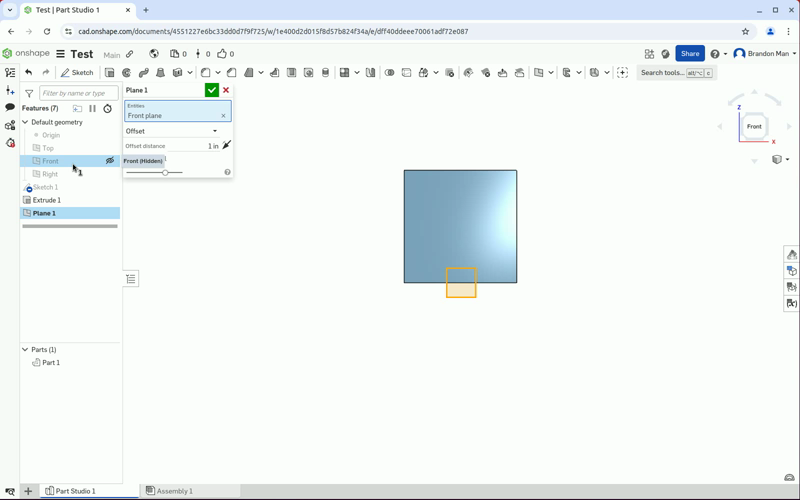
key(tab, 2)
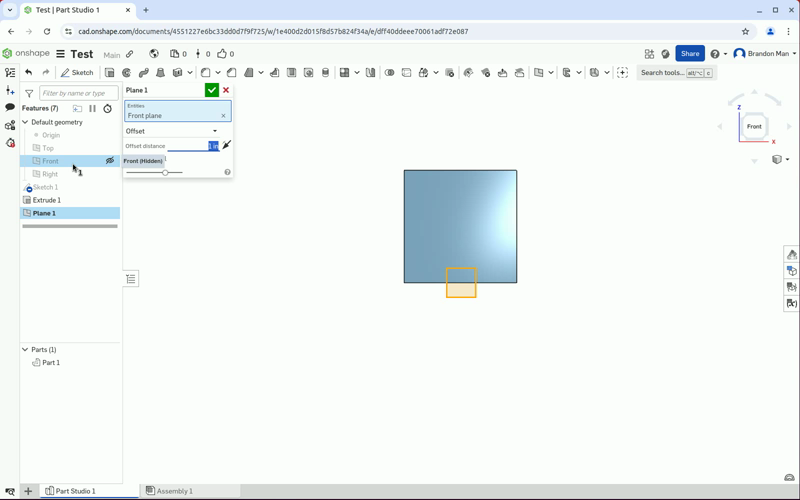
text(1.448)
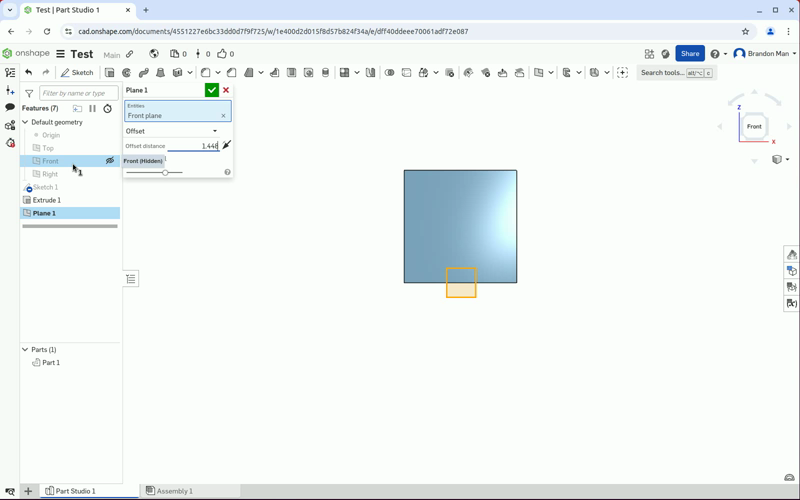
key(enter, 2)
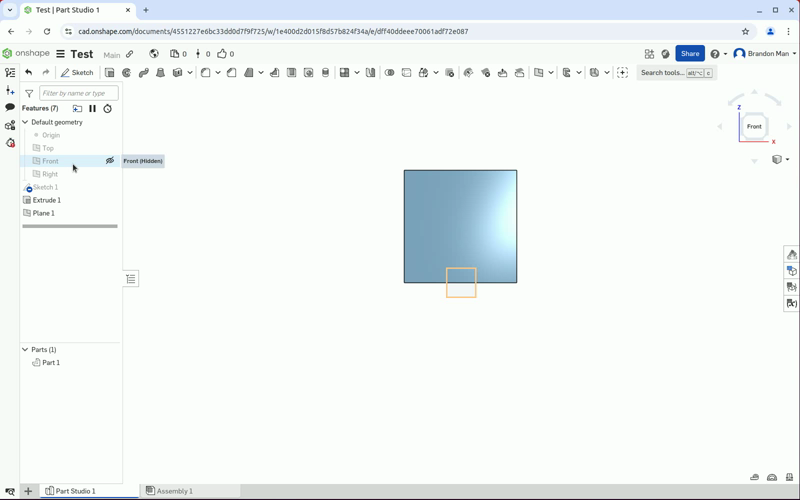
key(shift+s)
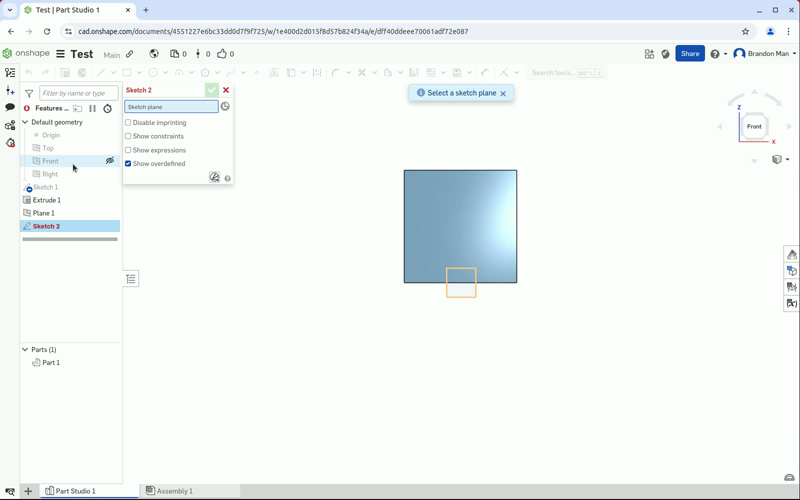
mouse_move(73, 215)
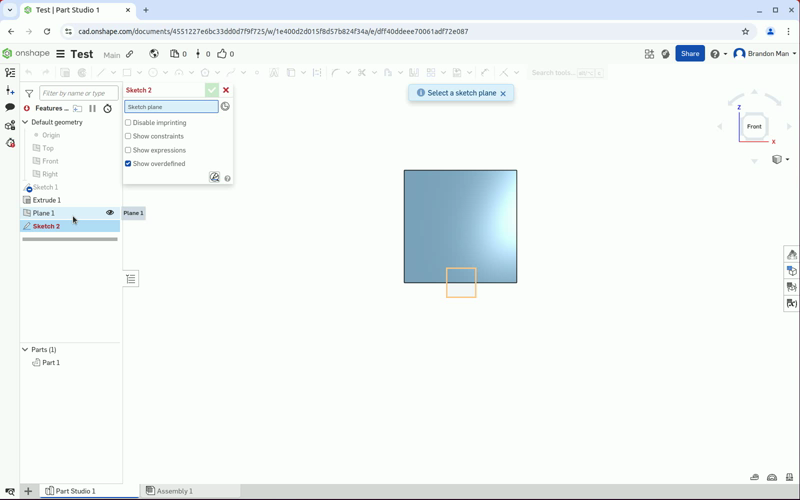
click(73, 215)
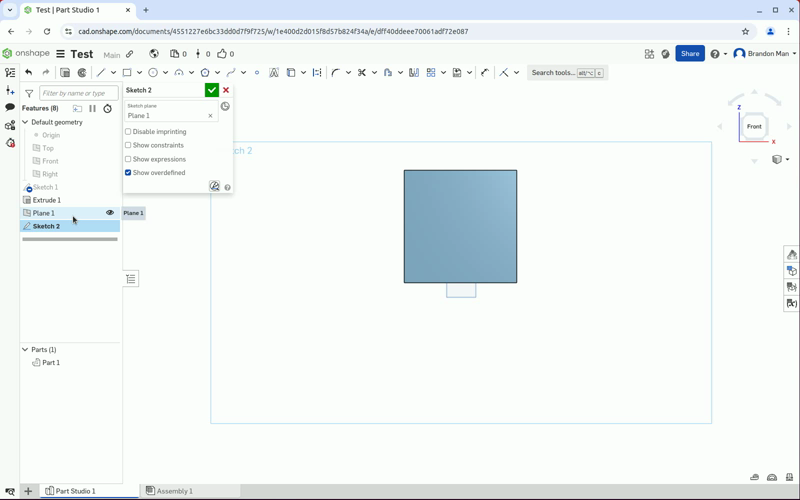
mouse_move(73, 352)
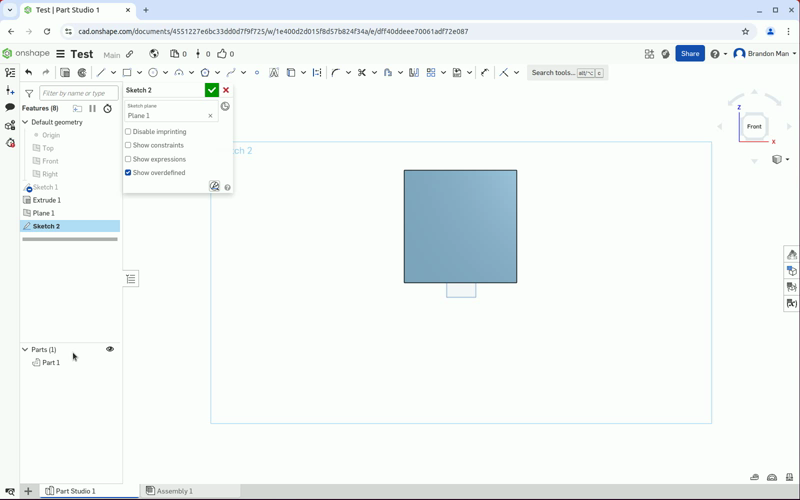
key(y)
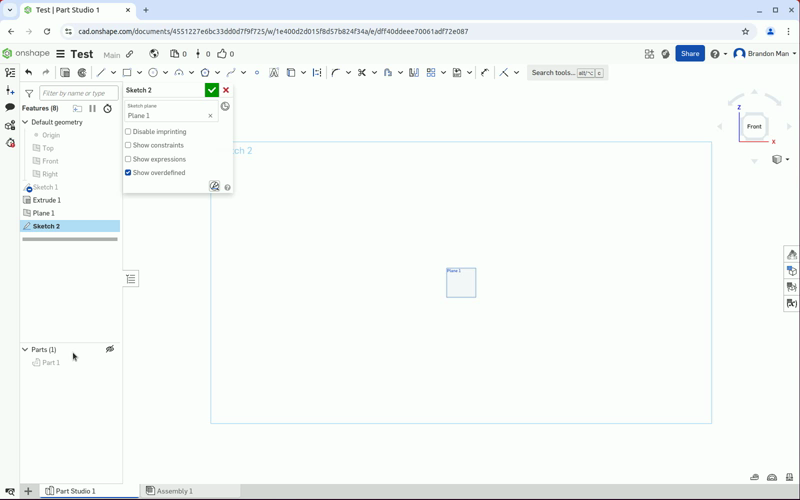
key(c)
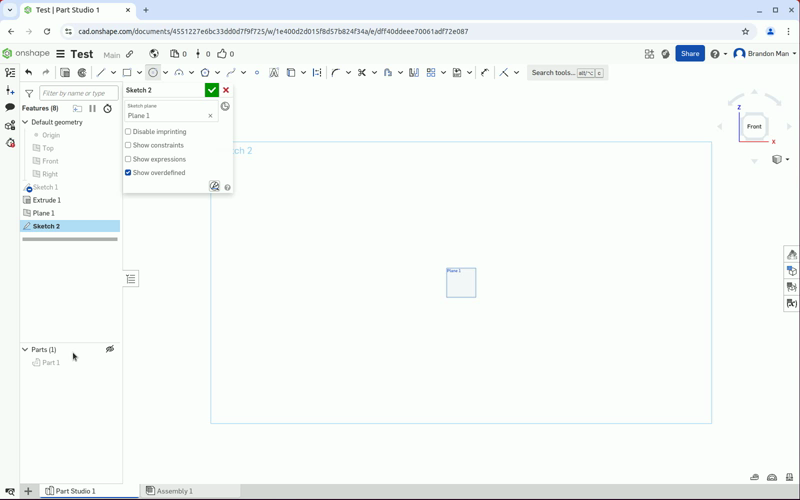
key_down(shift)
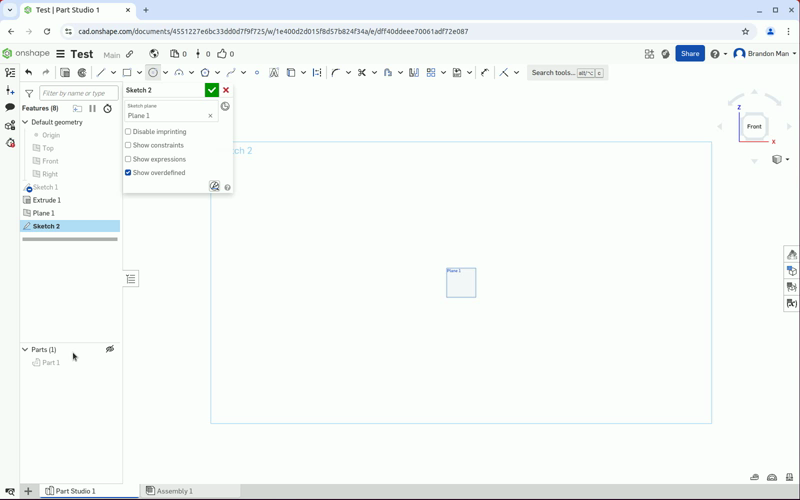
mouse_move(461, 226)
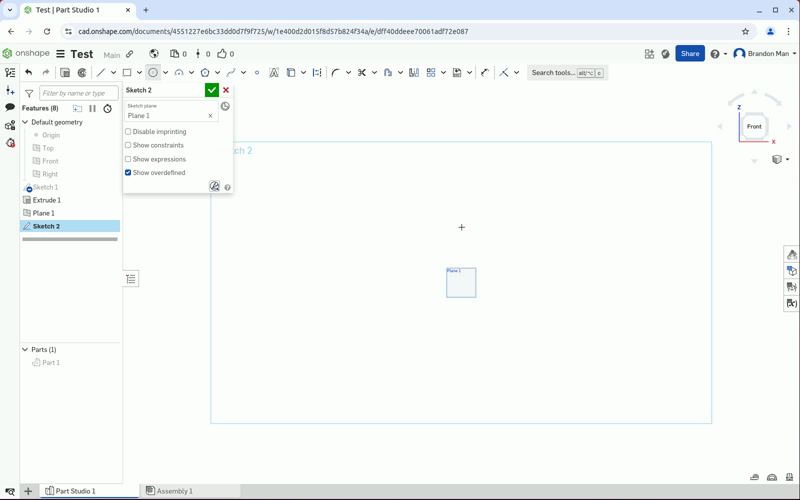
click(461, 226)
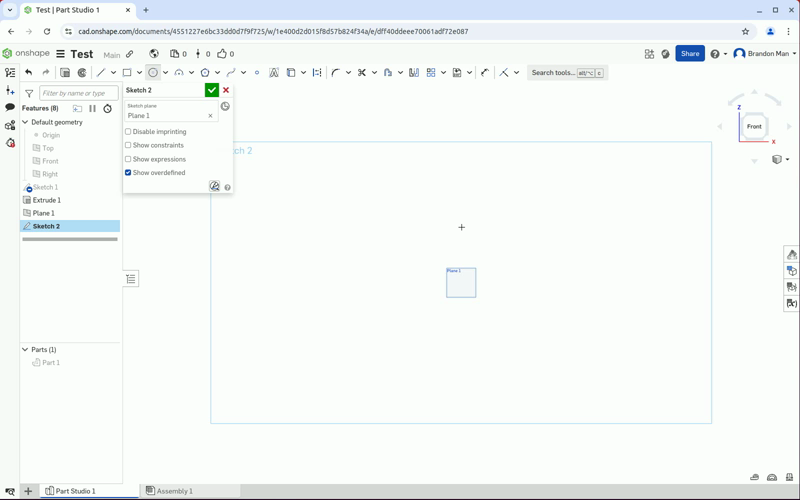
key_up(shift)
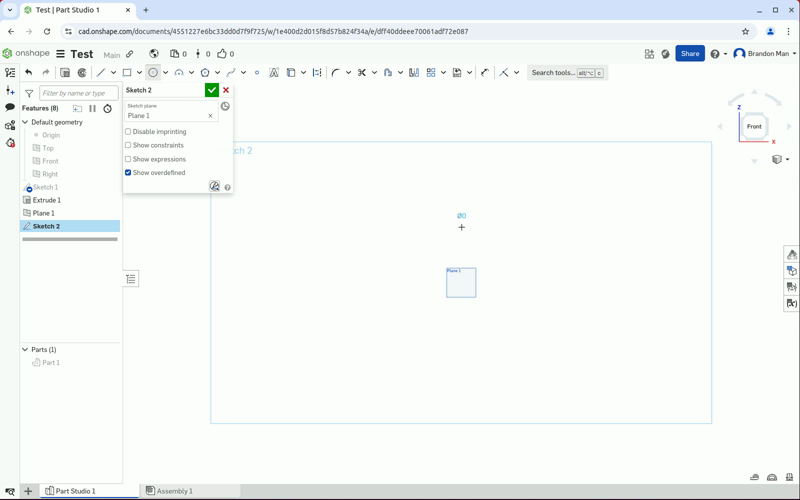
mouse_move(507, 226)
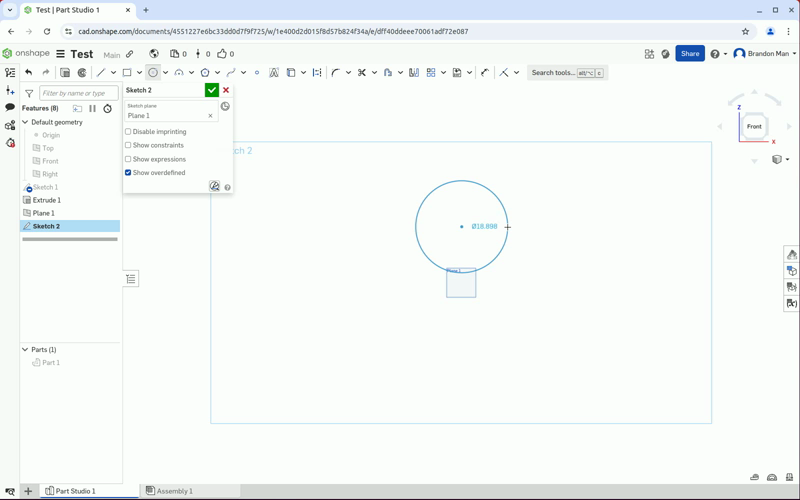
click(507, 226)
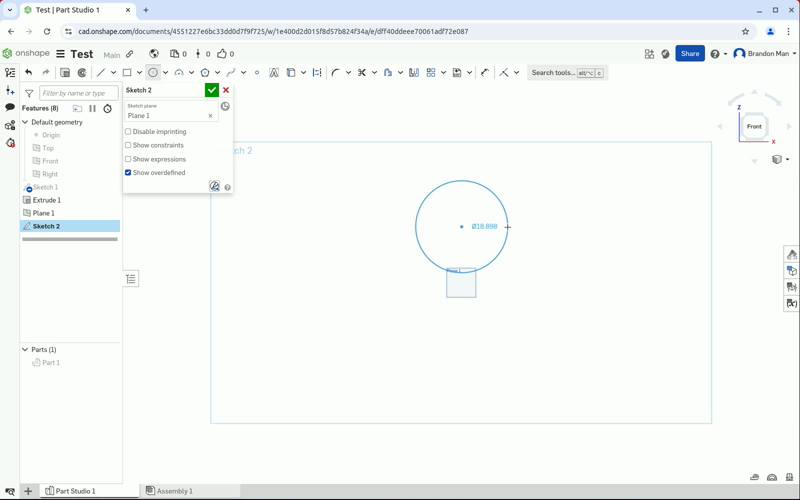
key(esc)
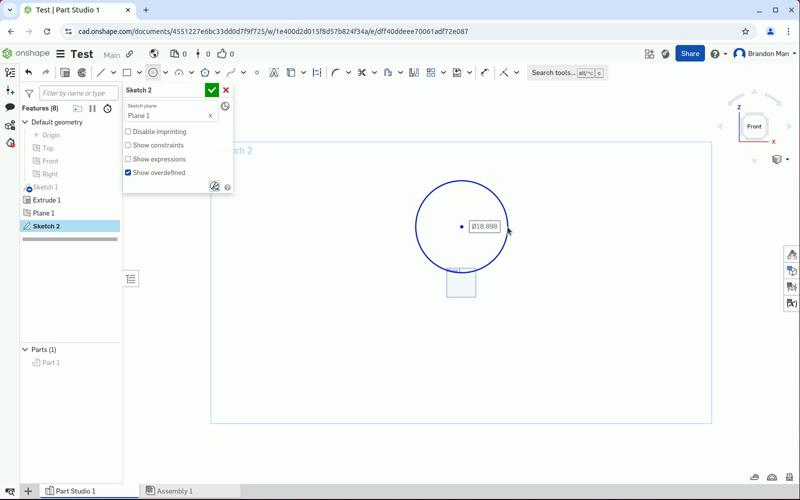
mouse_move(481, 203)
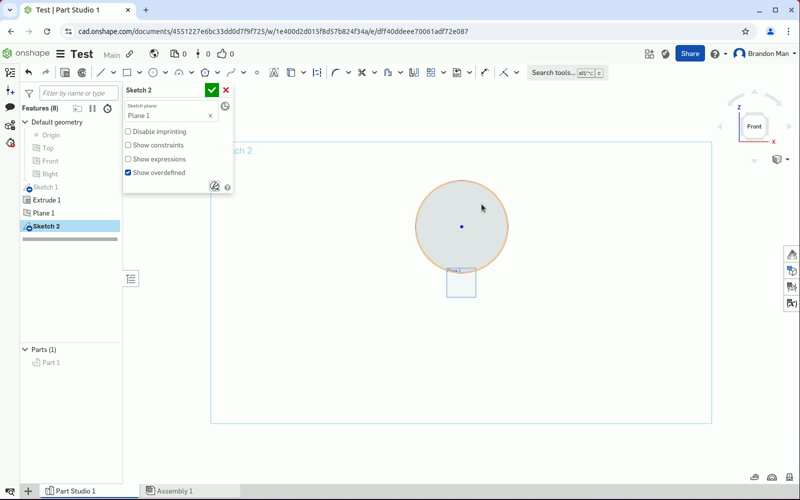
click(481, 203)
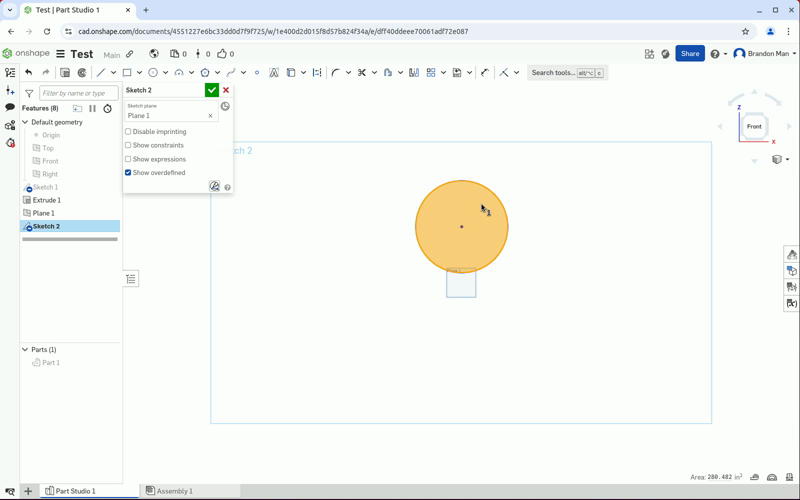
mouse_move(73, 352)
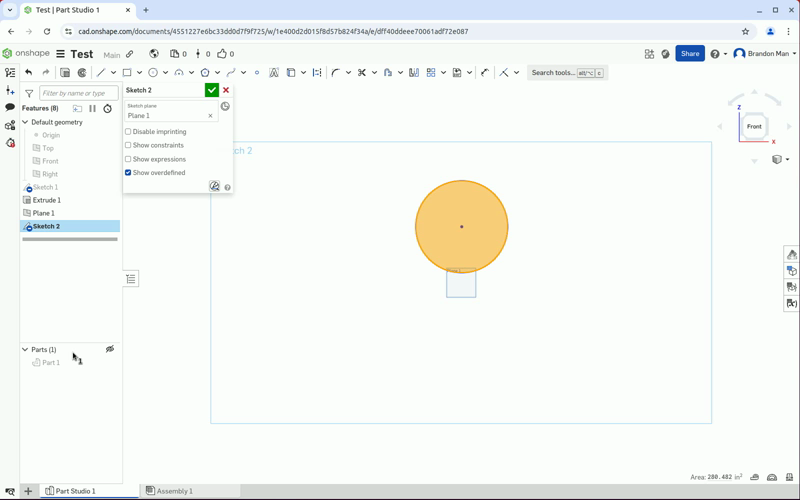
key(shift+y)
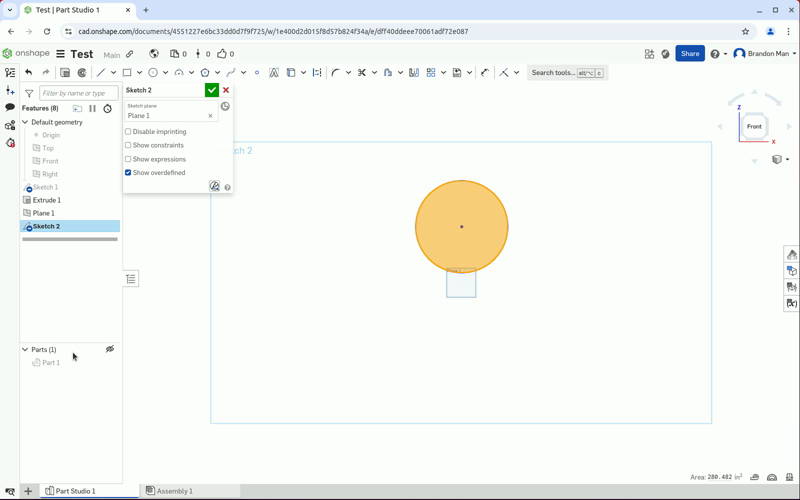
key(shift+e)
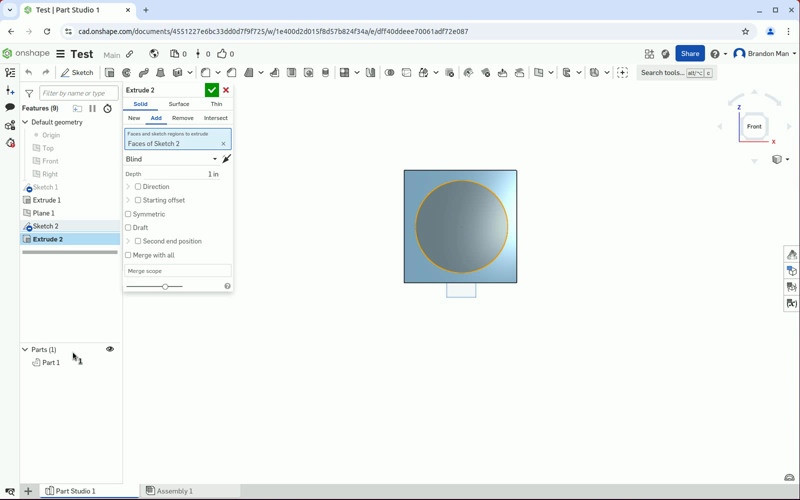
mouse_move(143, 106)
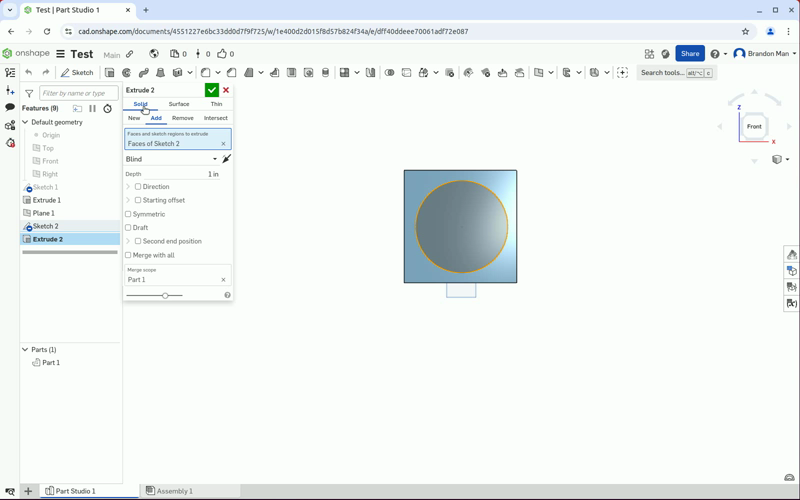
click(143, 106)
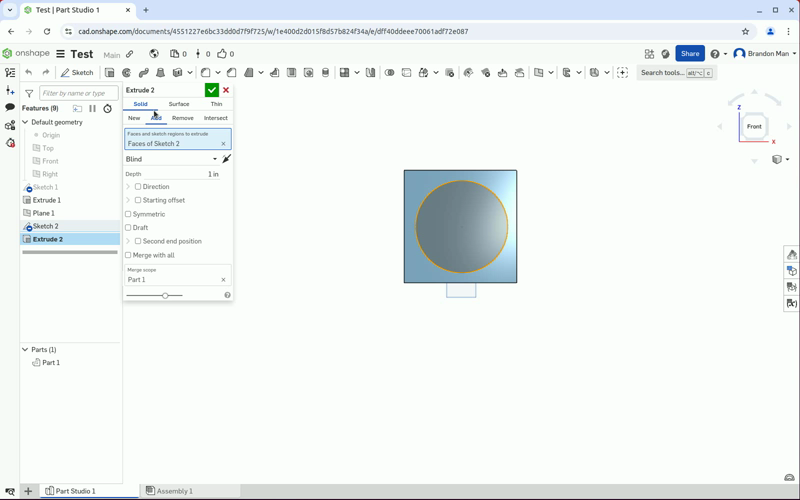
mouse_move(186, 120)
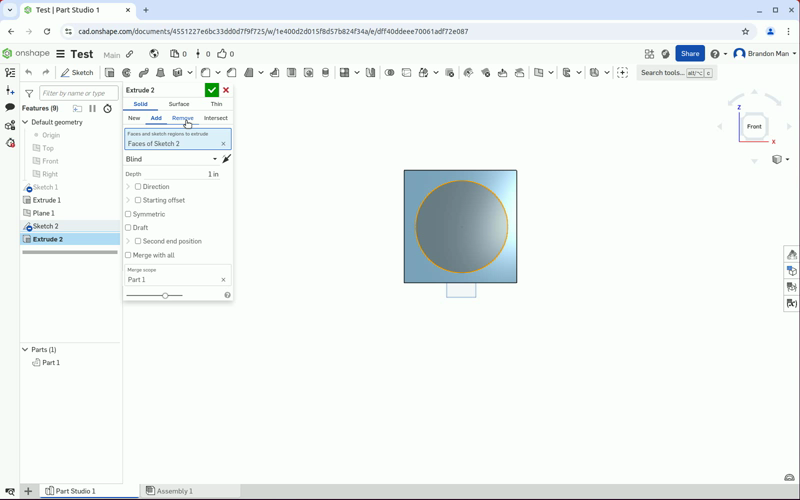
click(186, 120)
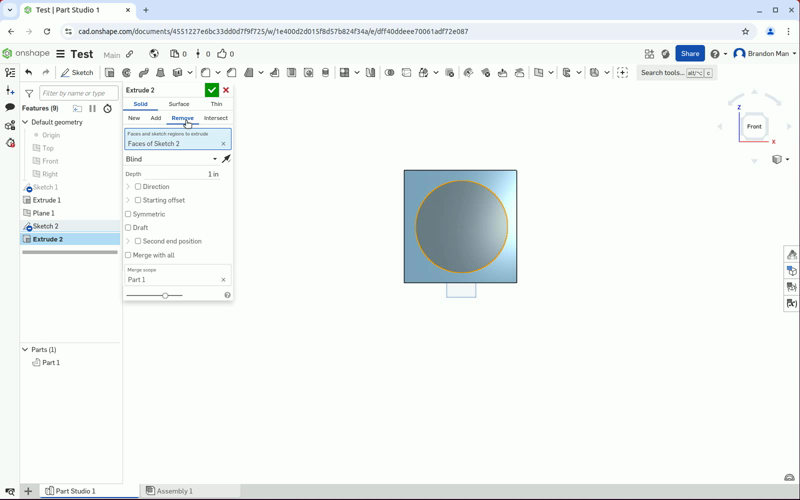
key(tab, 4)
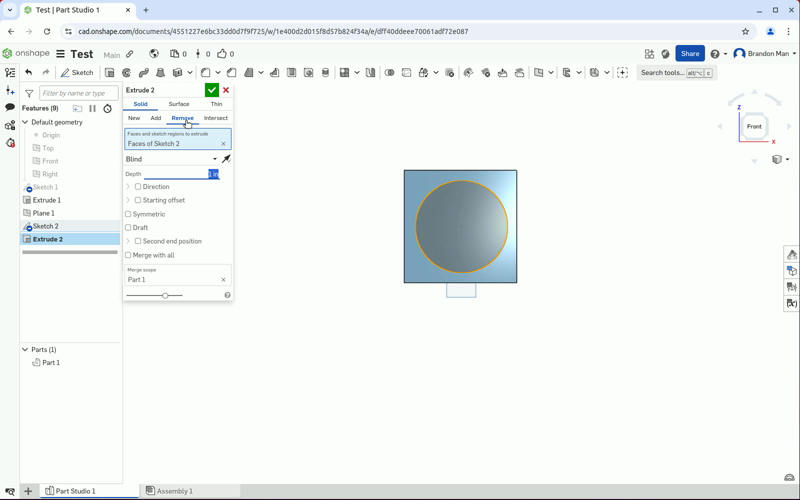
text(11.554)
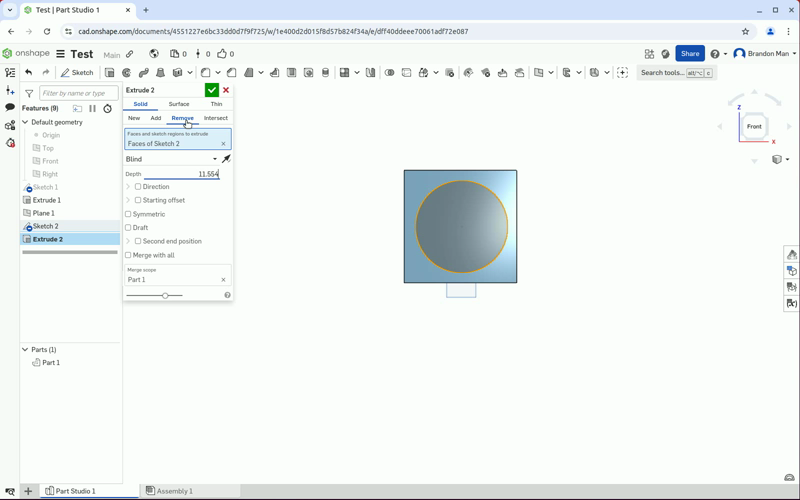
key(tab, 6)
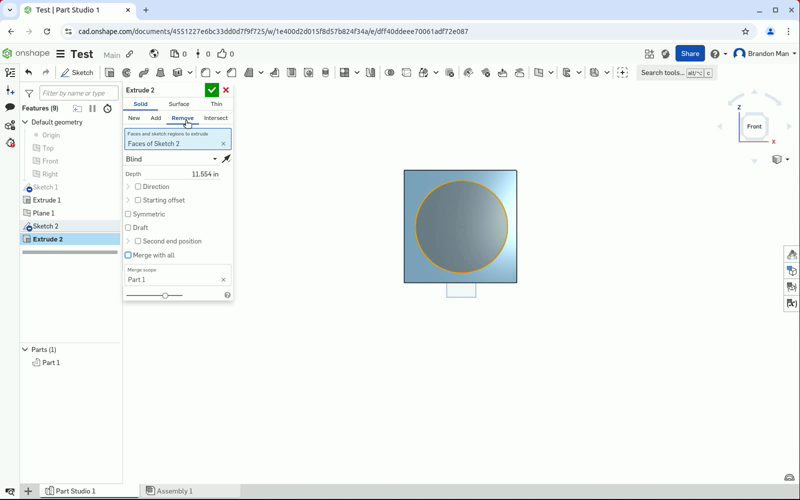
key(space)
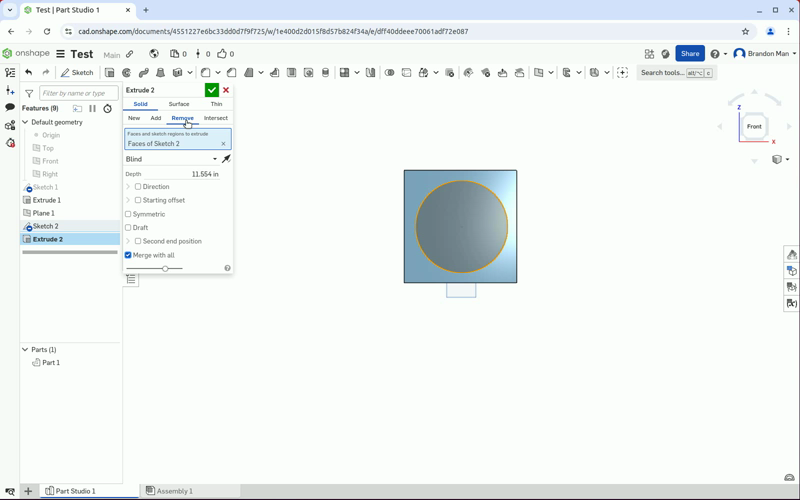
key(enter)
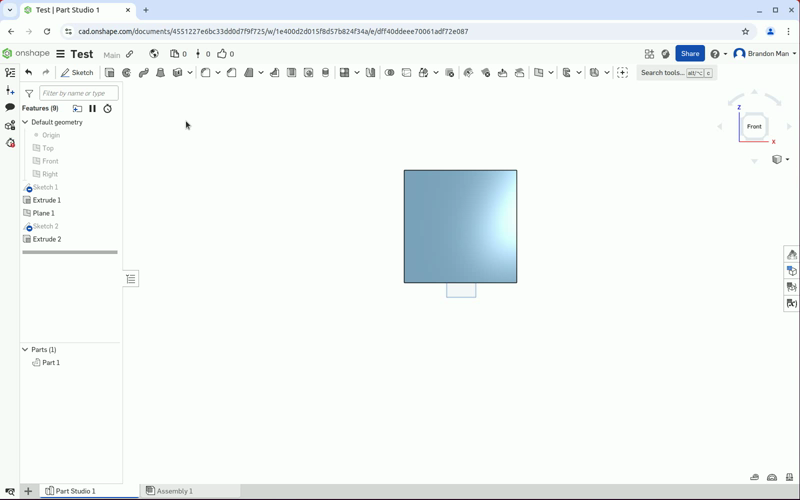
key(shift+h)
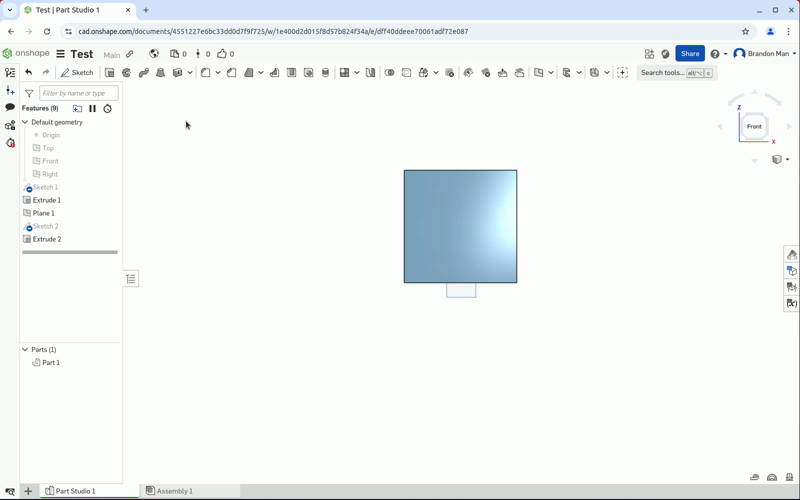
key(shift+h)
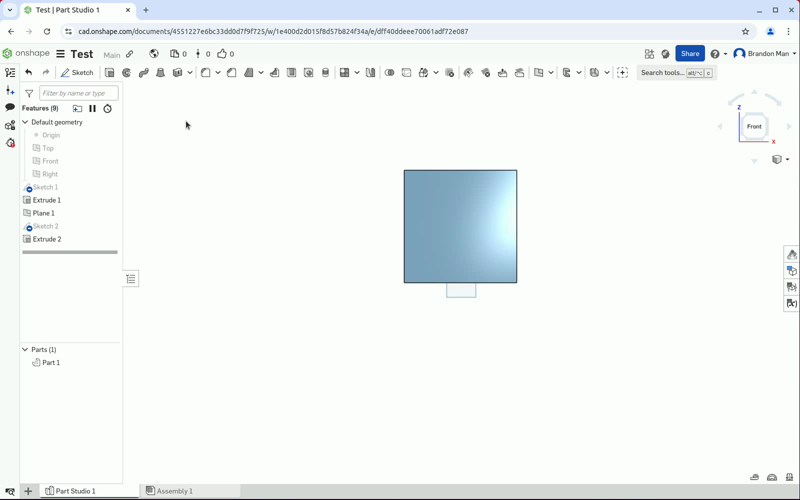
key(shift+7)
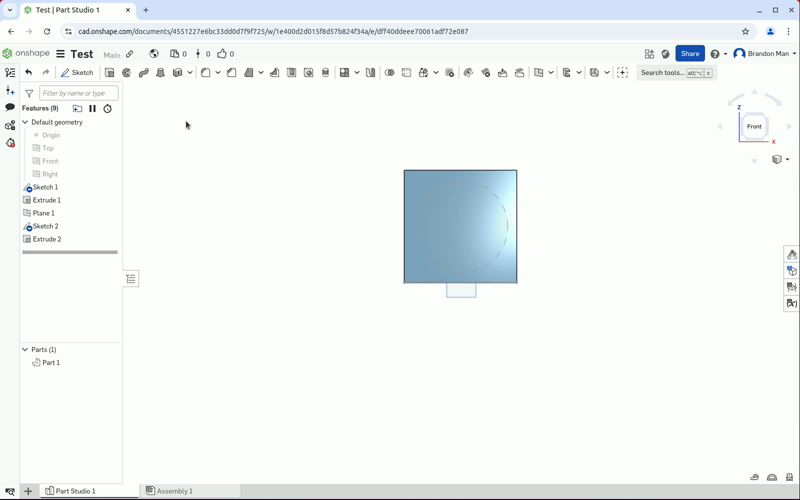
key(left, 2)
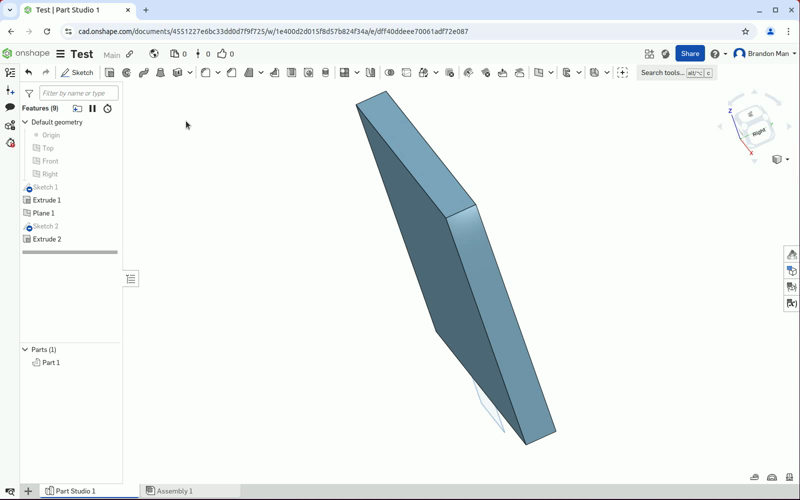
key(down, 2)
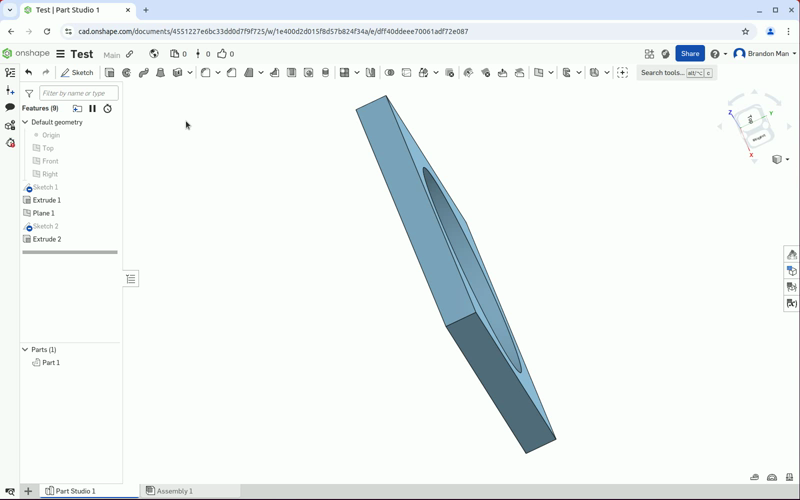
key(up, 2)
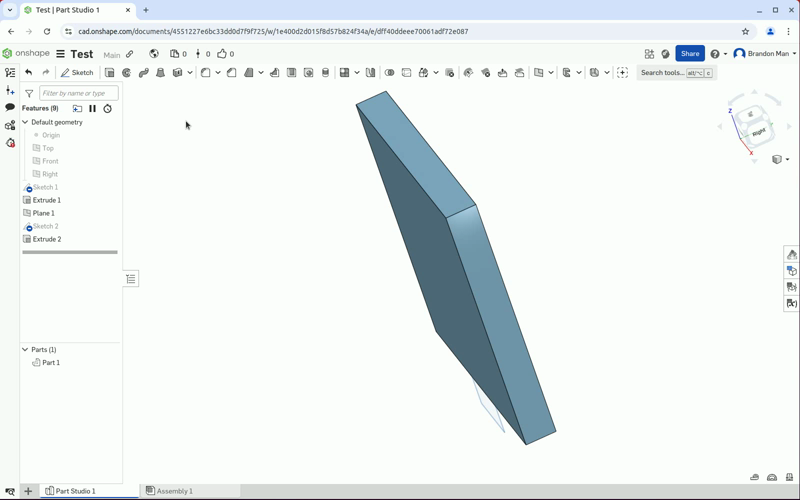
key(right, 2)
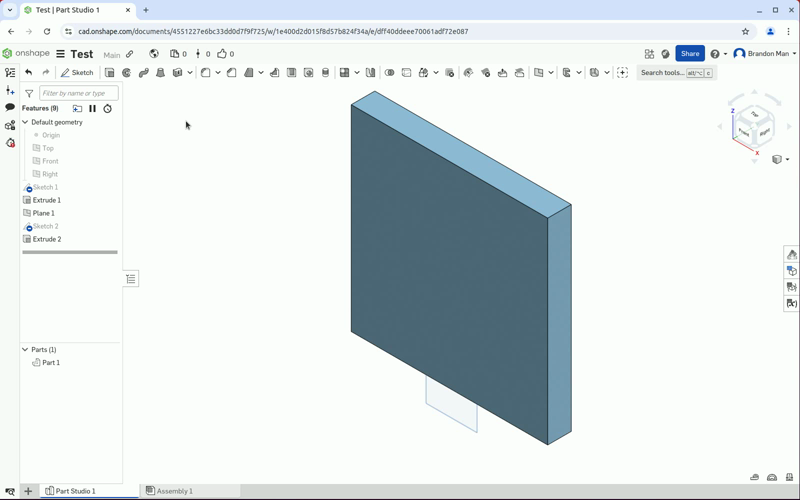
mouse_move(73, 189)
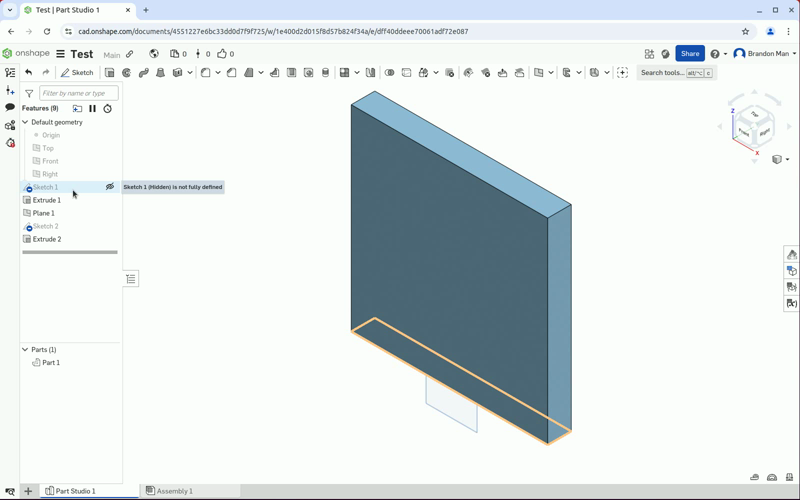
click(73, 189)